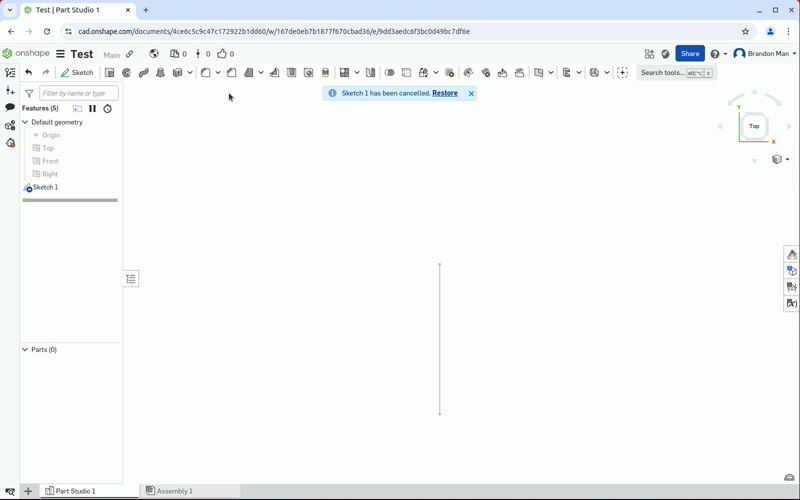
key(shift+h)
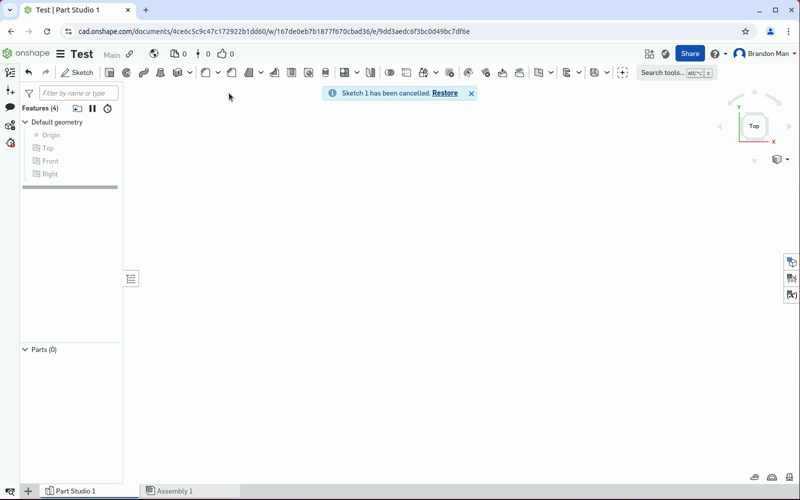
mouse_move(73, 352)
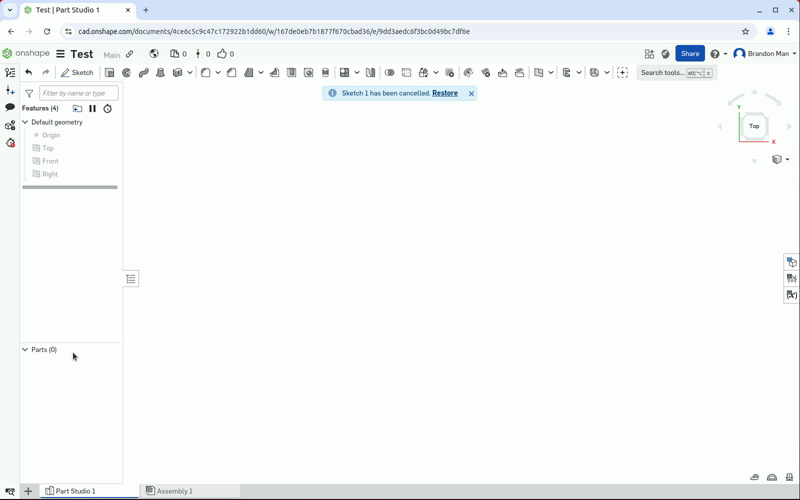
key(y)
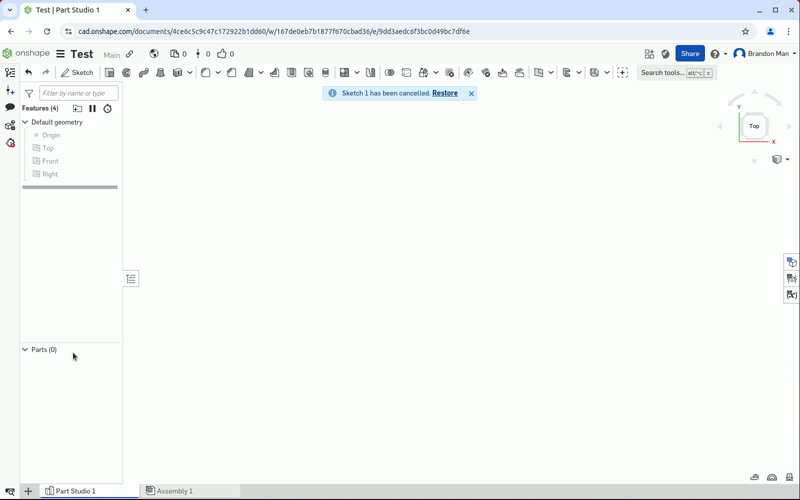
key(shift+p)
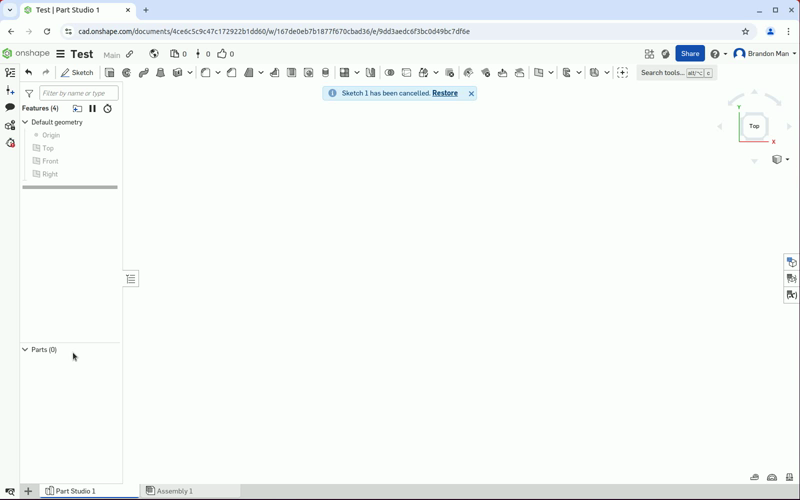
key(space)
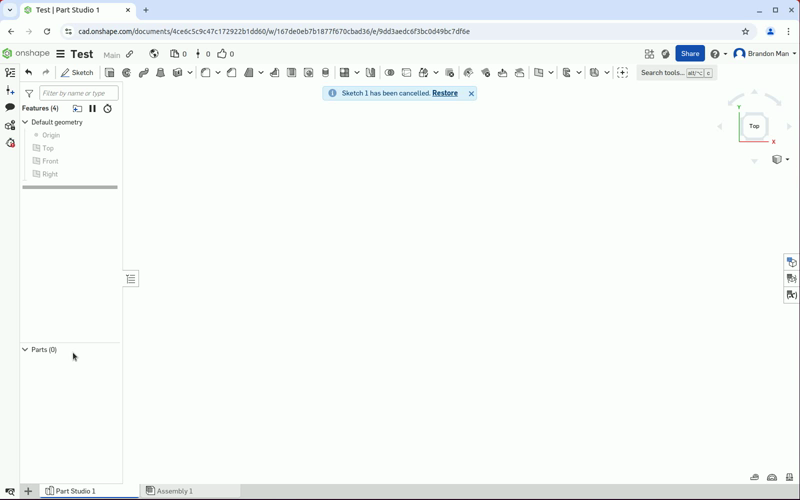
key_down(shift)
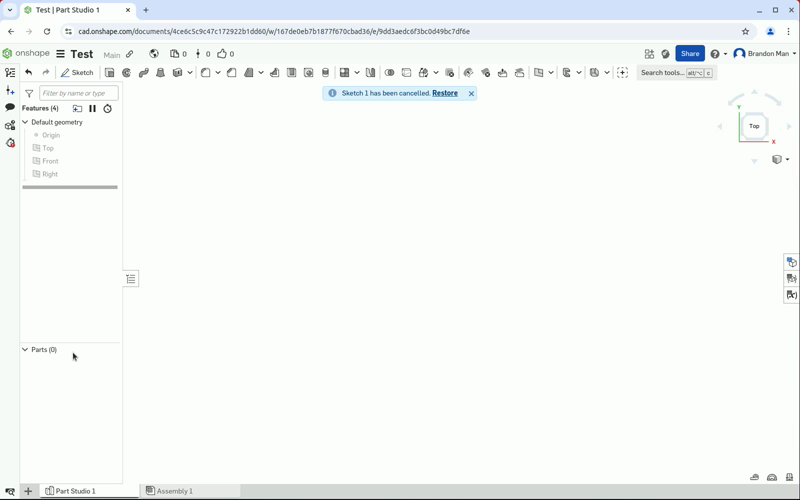
key(up)
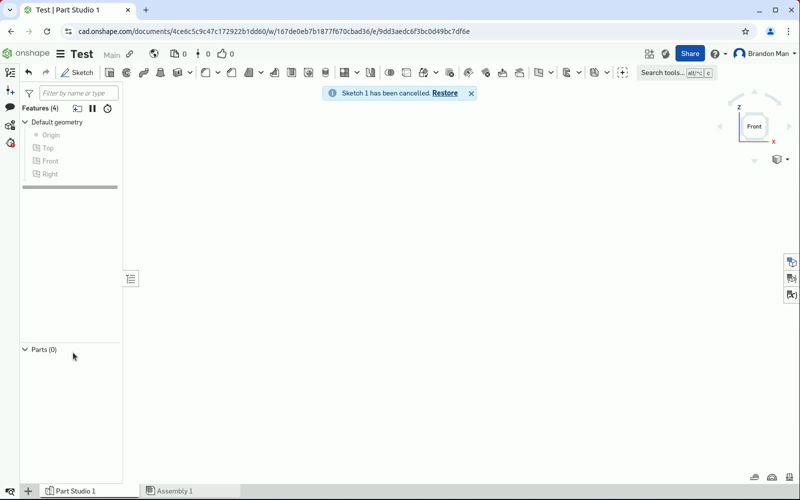
key_up(shift)
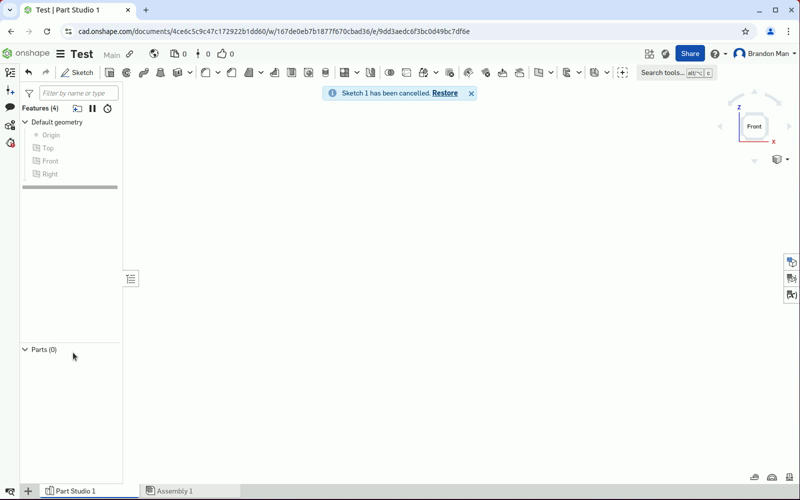
mouse_move(73, 352)
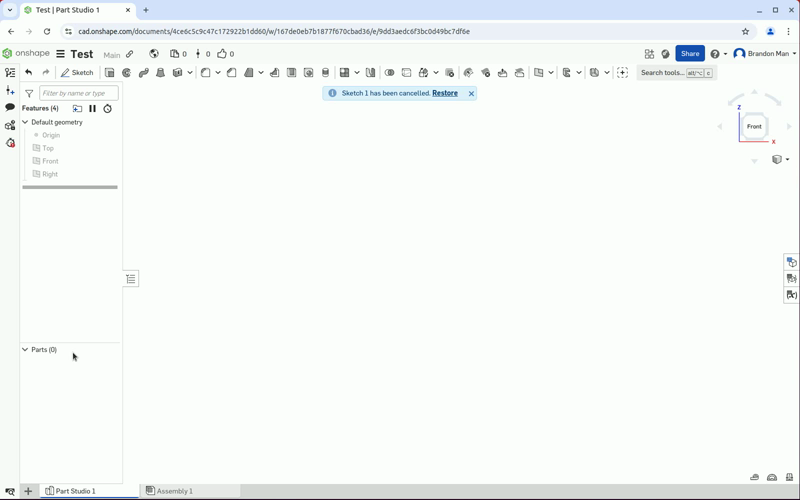
key(shift+y)
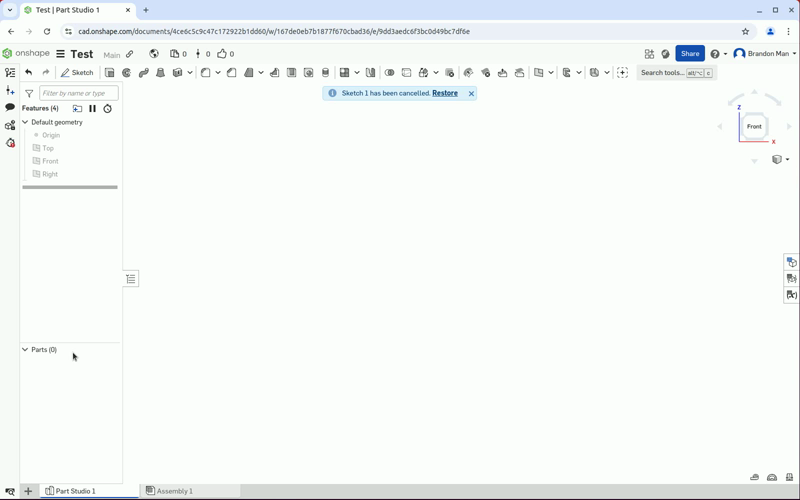
key(shift+s)
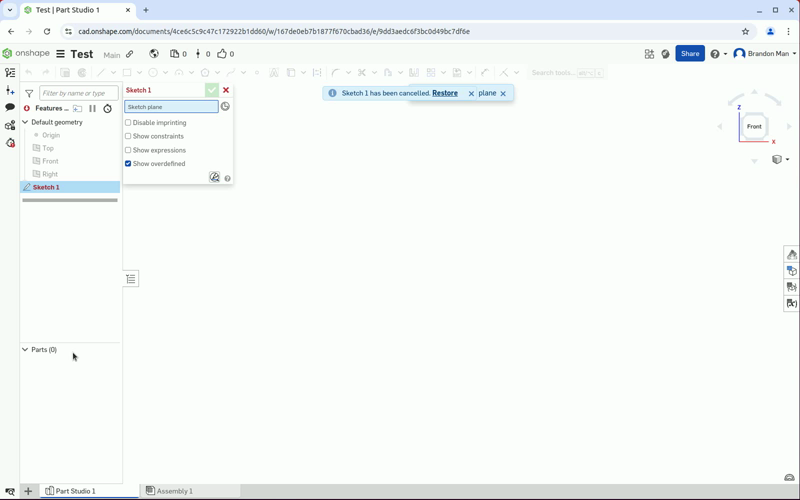
mouse_move(73, 163)
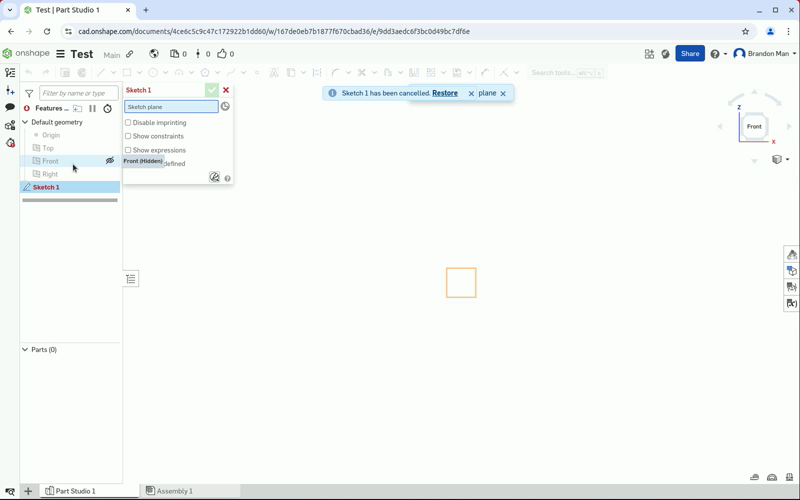
click(73, 163)
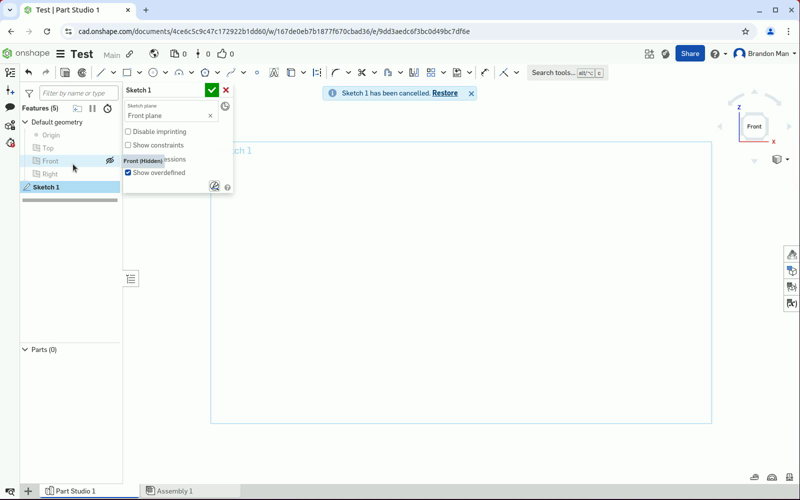
mouse_move(73, 352)
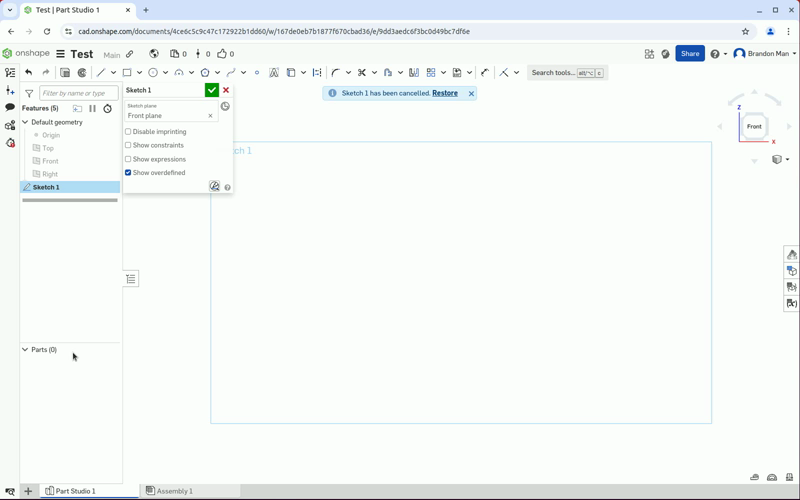
key(y)
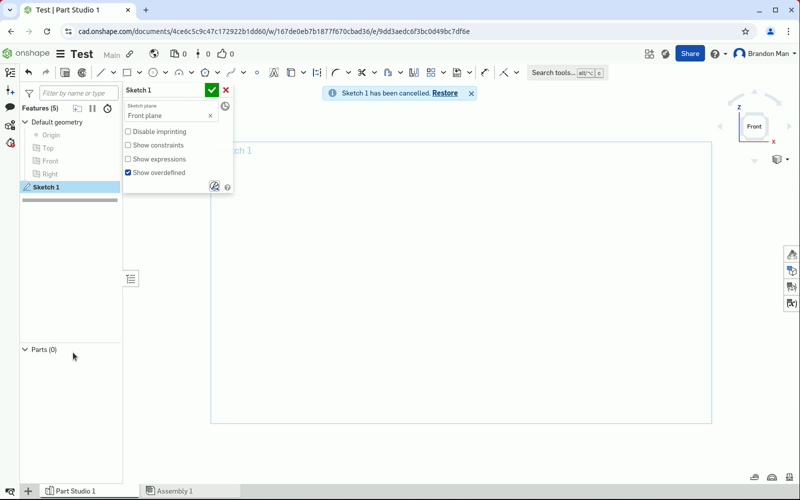
key(l)
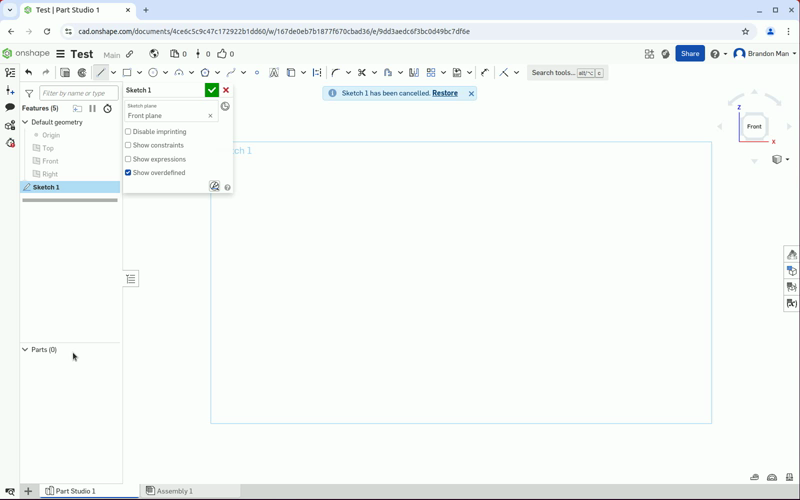
key_down(shift)
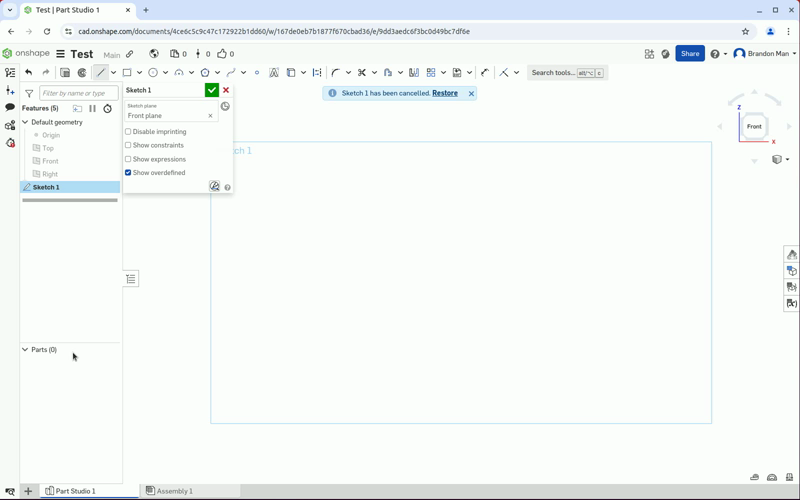
mouse_move(350, 386)
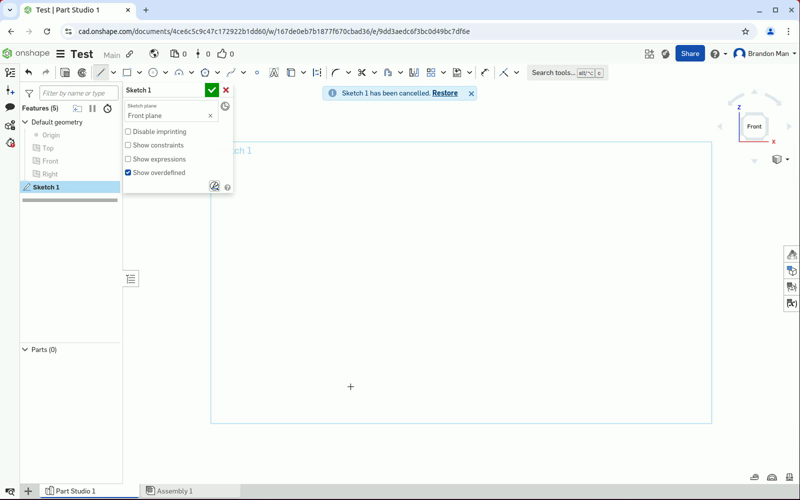
click(350, 386)
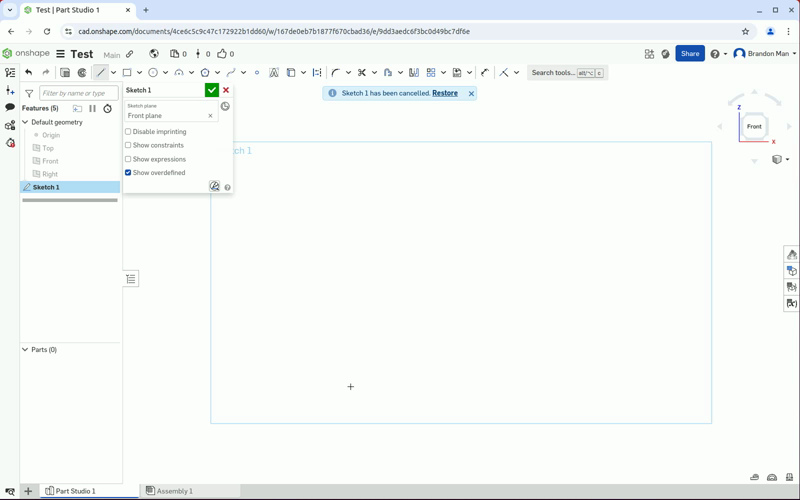
key_up(shift)
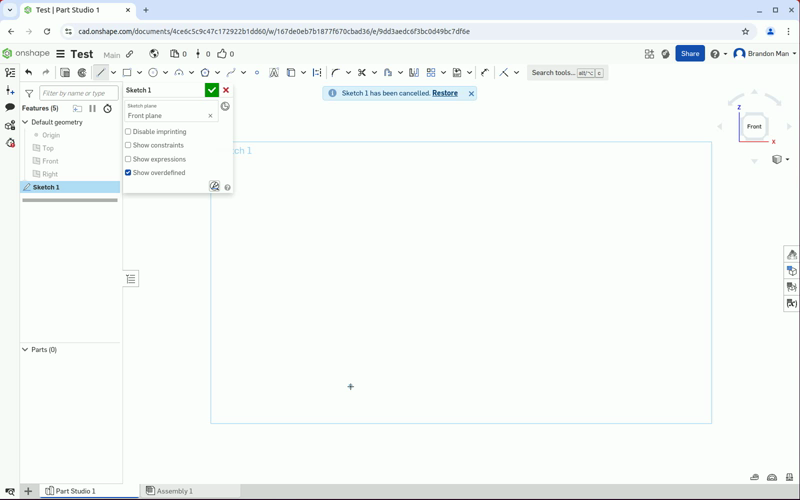
key_down(shift)
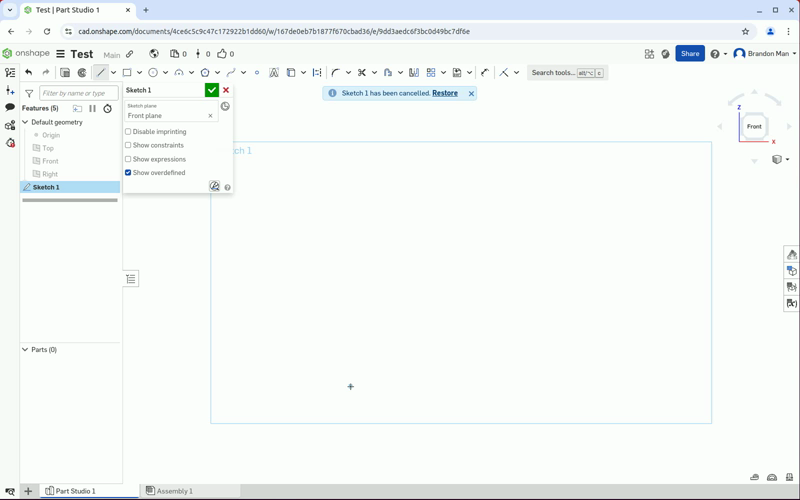
mouse_move(572, 386)
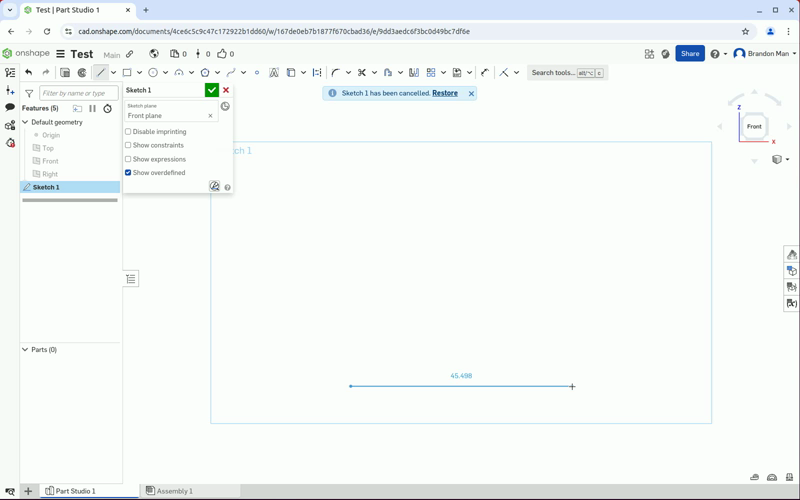
click(572, 386)
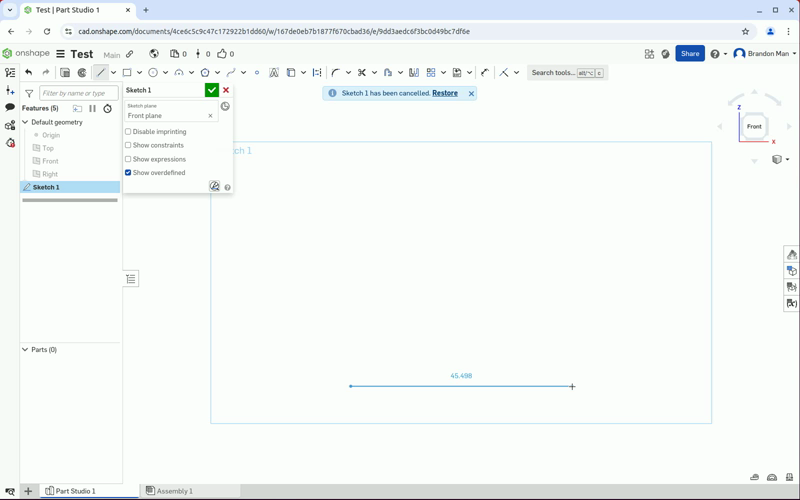
key_up(shift)
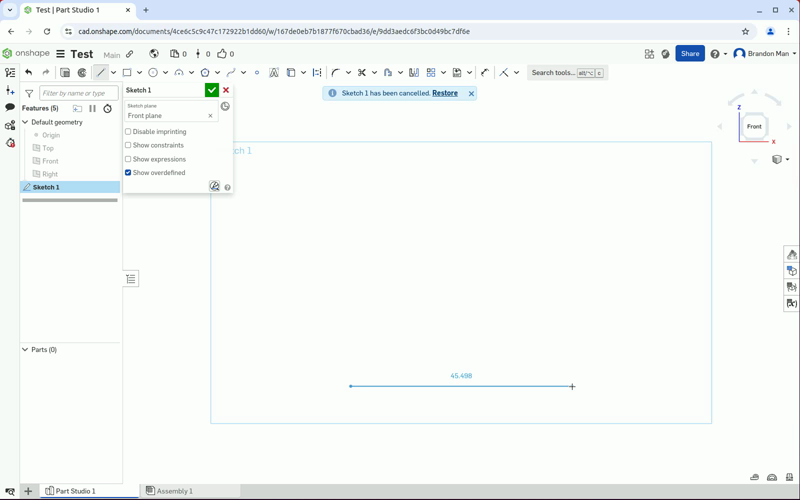
key_down(shift)
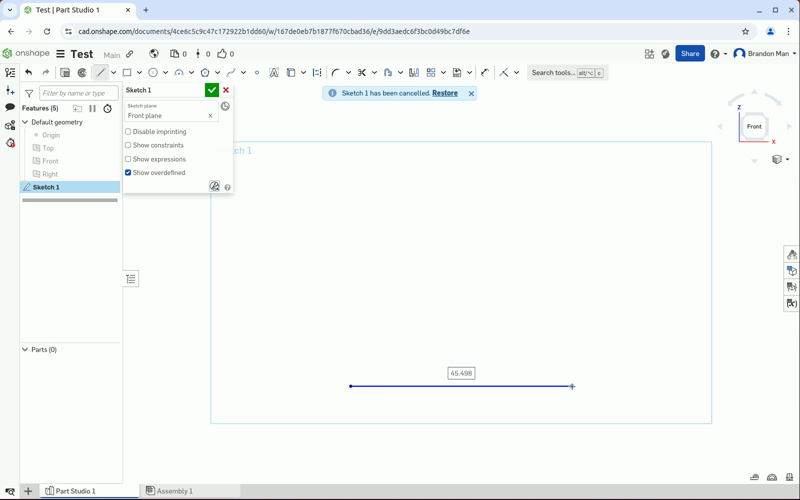
mouse_move(572, 232)
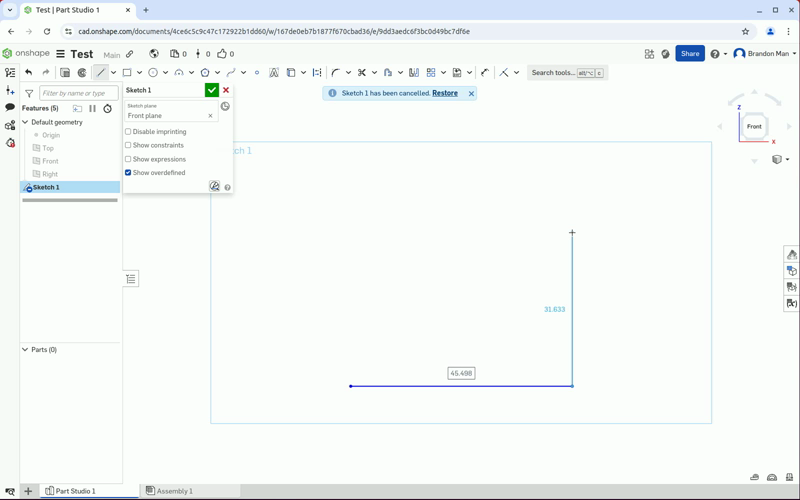
click(572, 232)
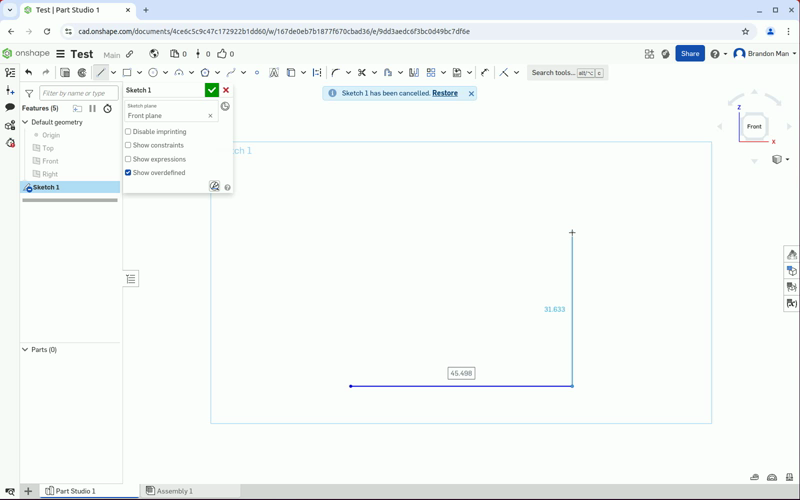
key_up(shift)
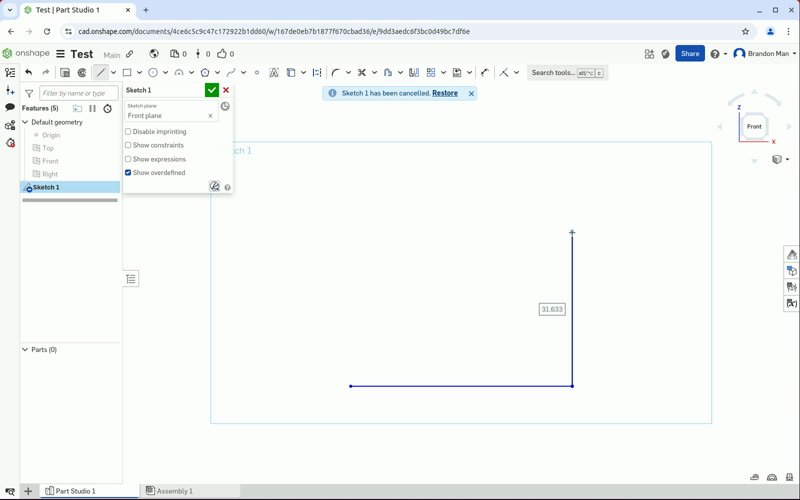
key_down(shift)
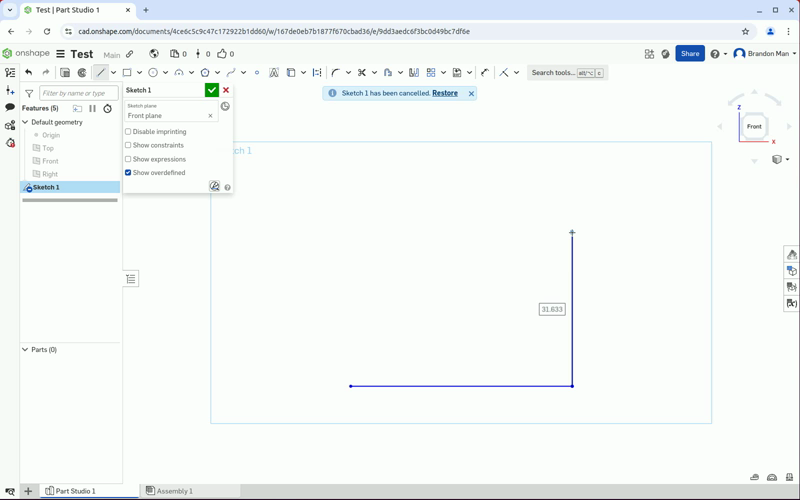
mouse_move(350, 232)
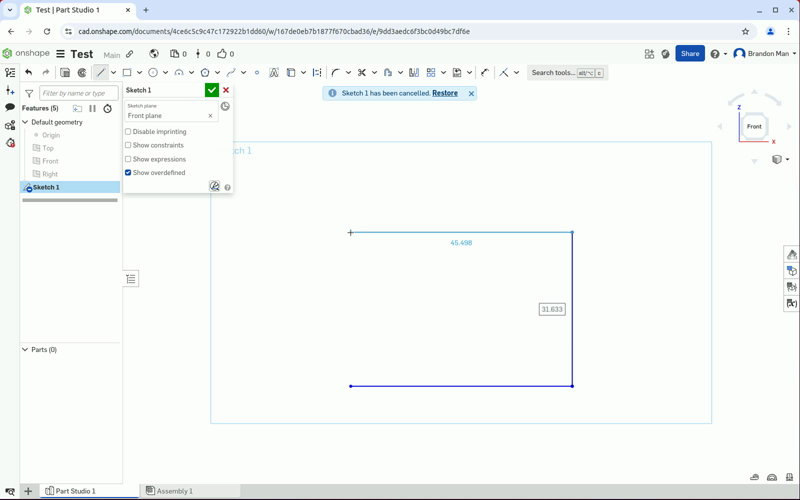
click(350, 232)
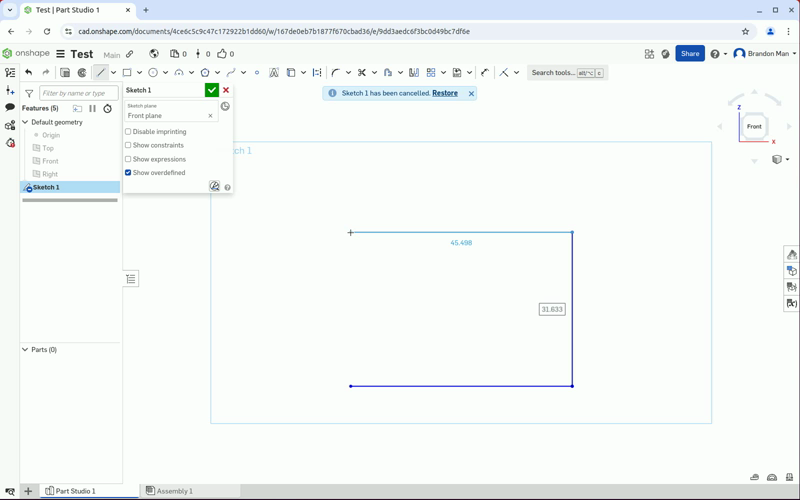
key_up(shift)
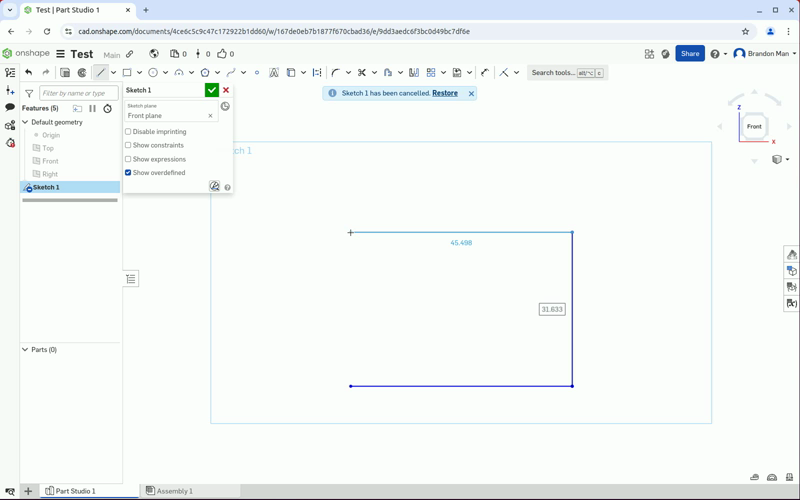
key_down(shift)
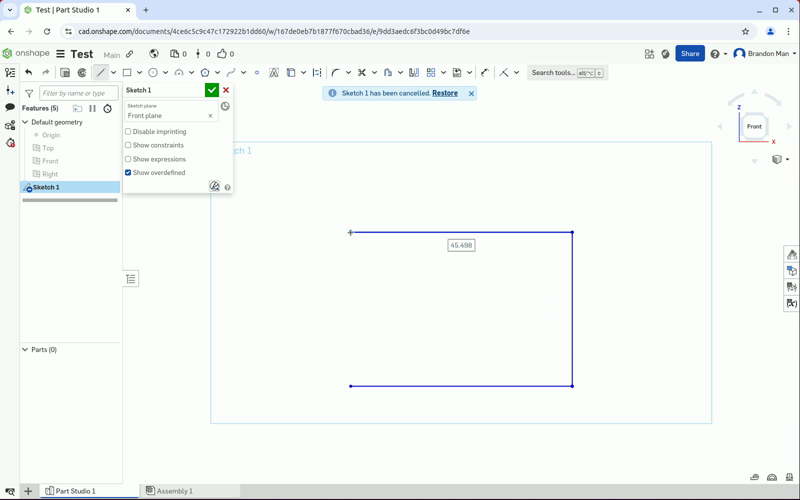
mouse_move(350, 386)
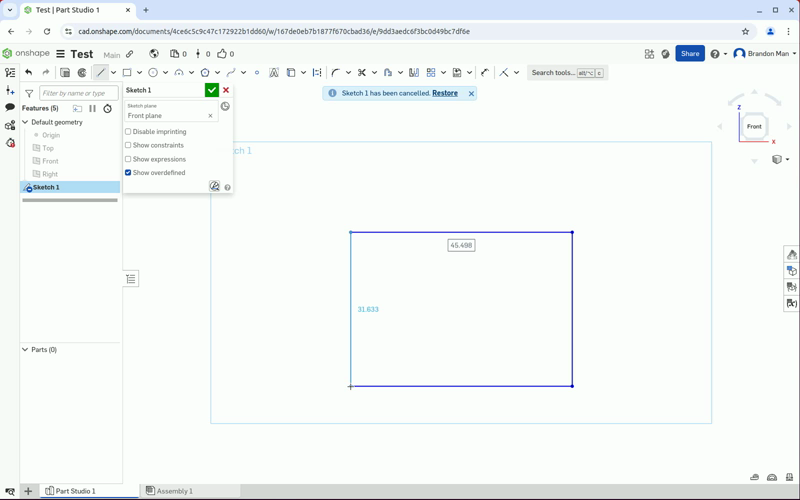
key_up(shift)
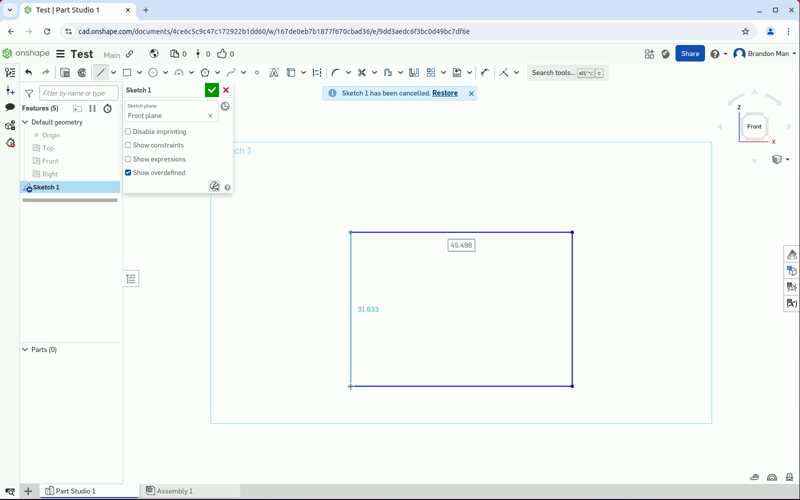
click(350, 386)
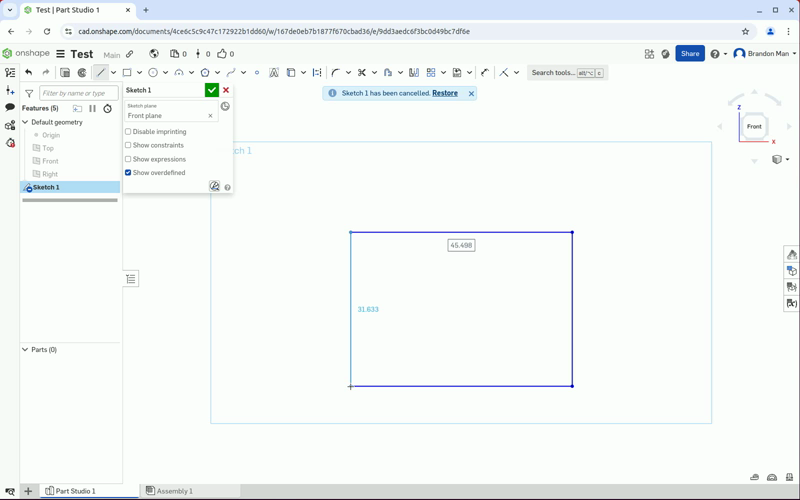
key(esc)
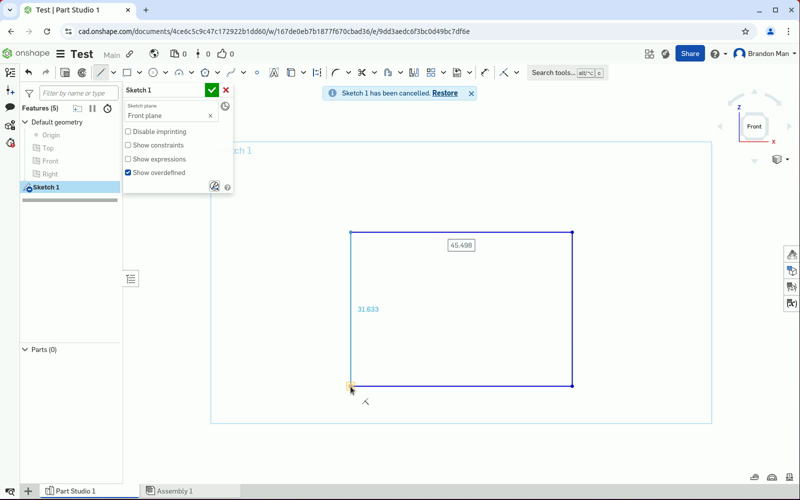
mouse_move(438, 287)
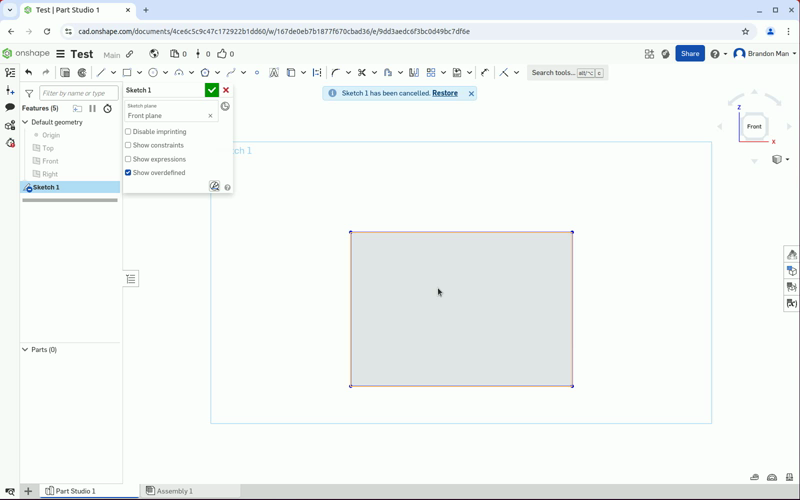
click(438, 287)
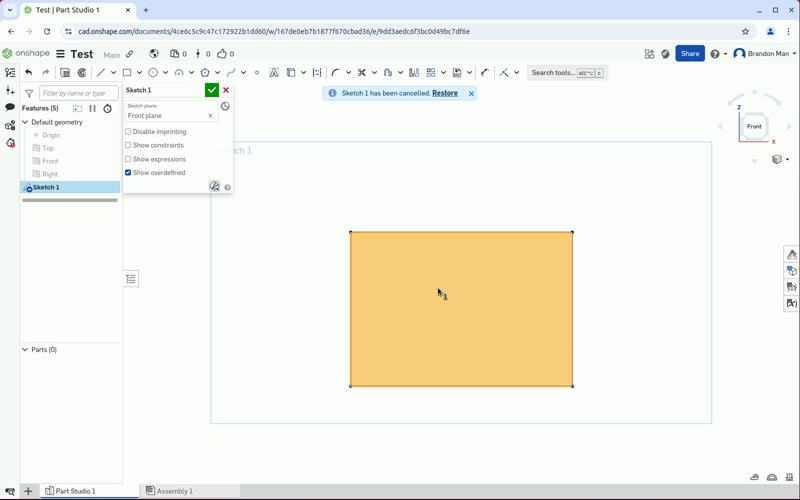
mouse_move(73, 352)
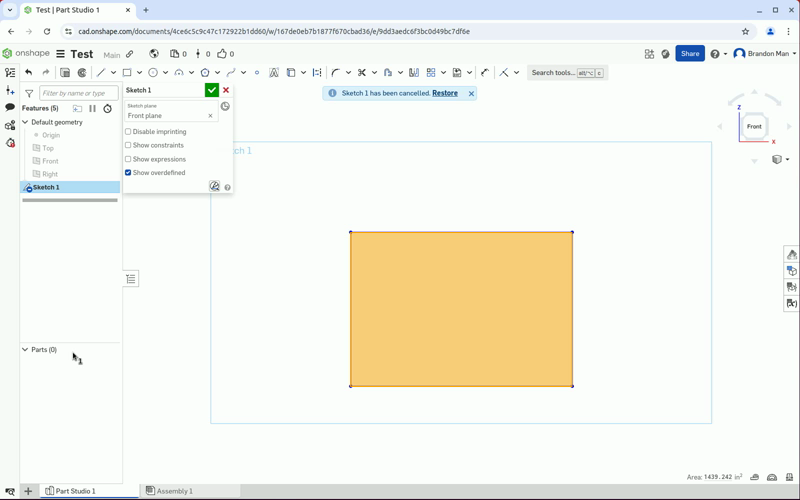
key(shift+y)
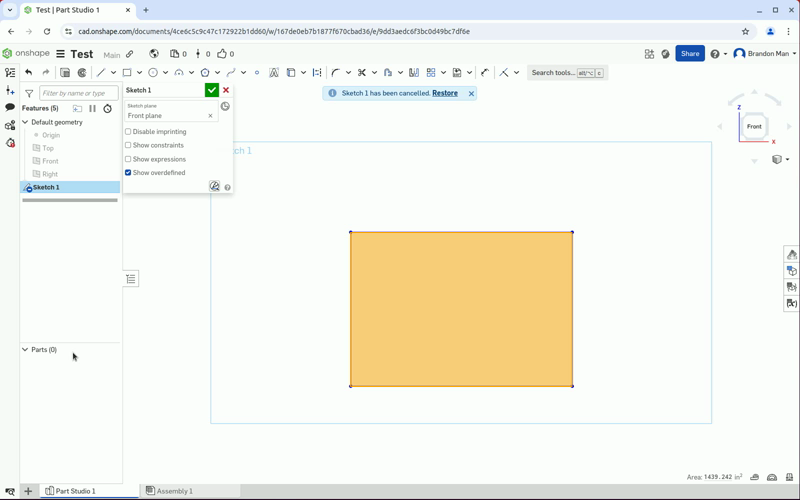
key(shift+e)
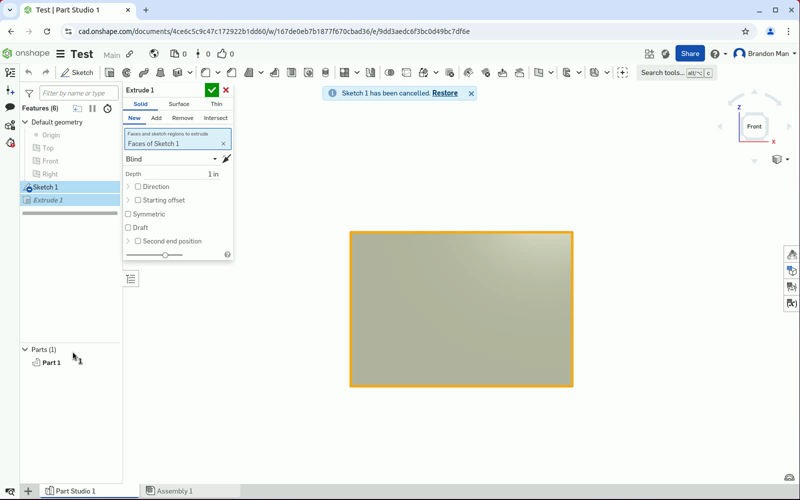
mouse_move(143, 106)
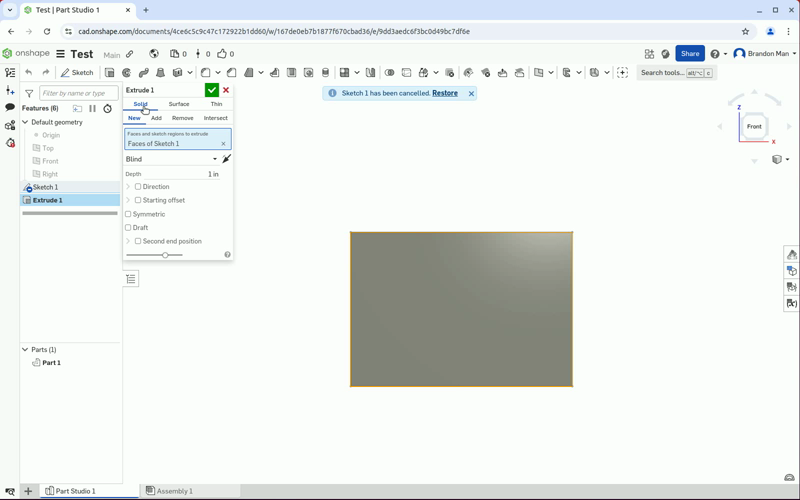
click(143, 106)
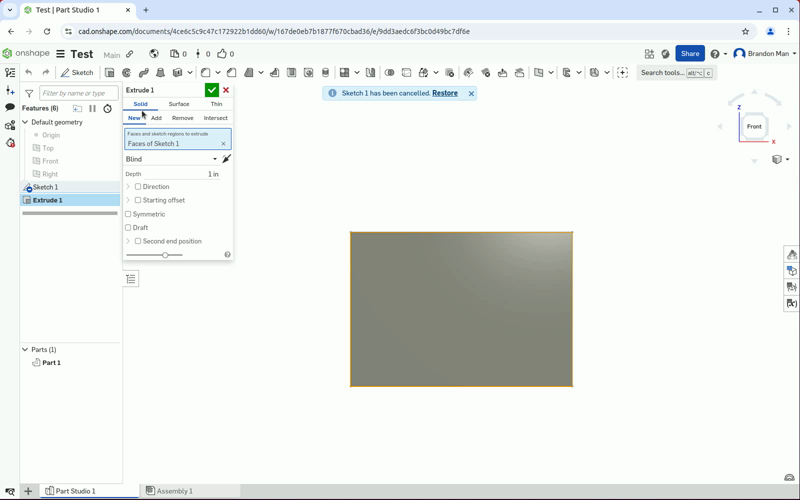
mouse_move(137, 120)
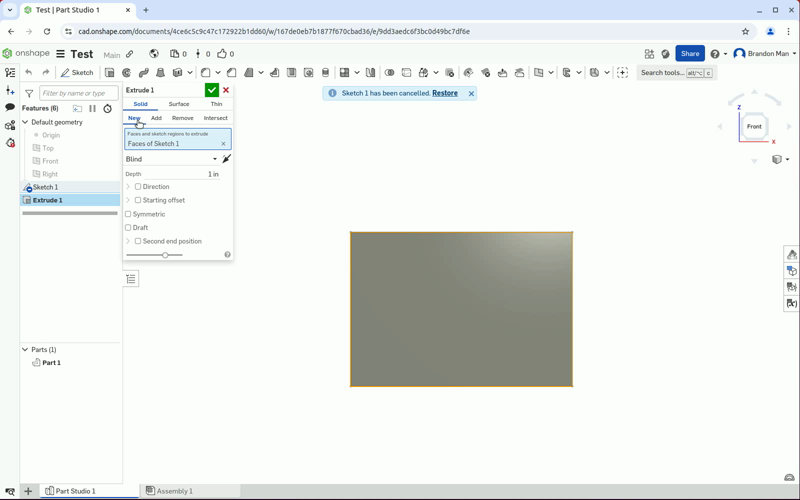
click(137, 120)
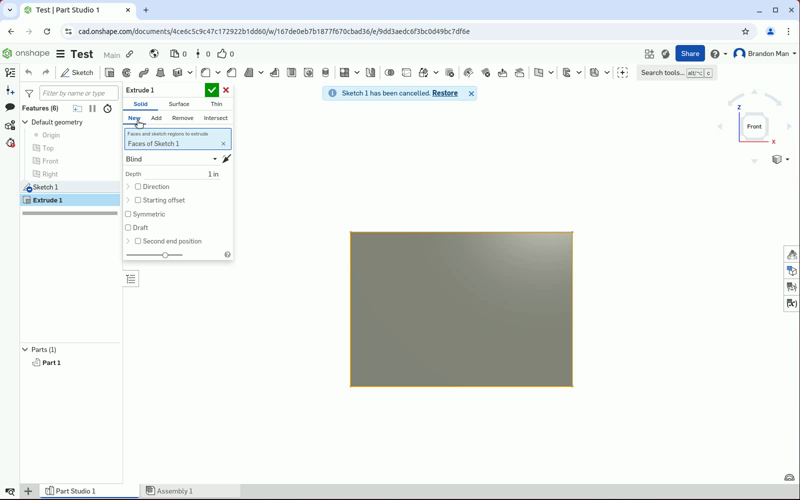
key(tab, 4)
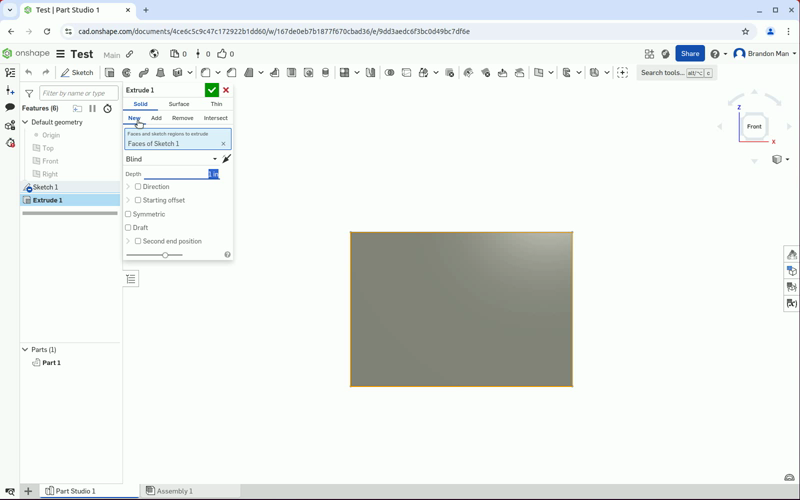
text(12.998)
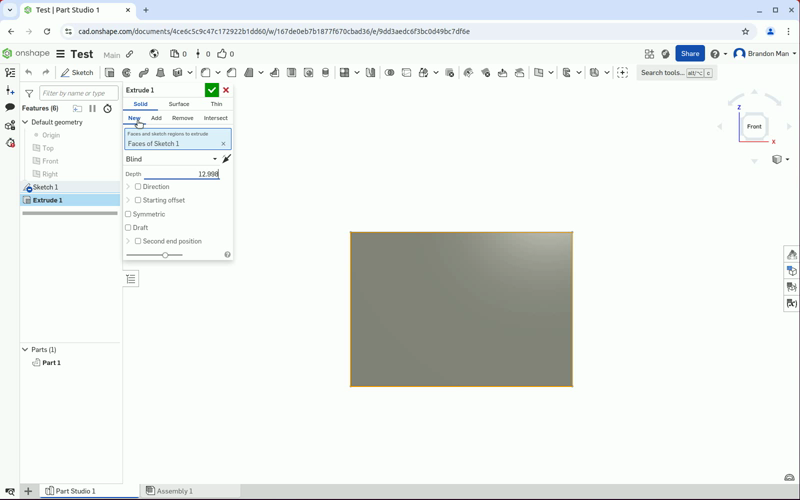
key(enter)
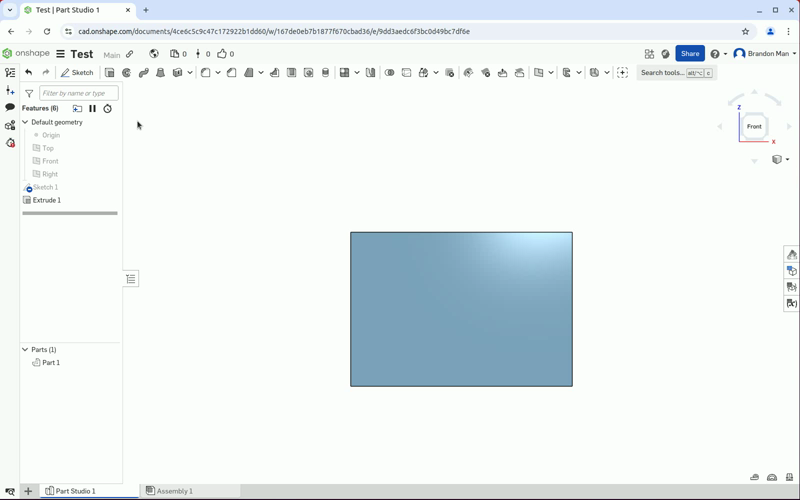
key(shift+h)
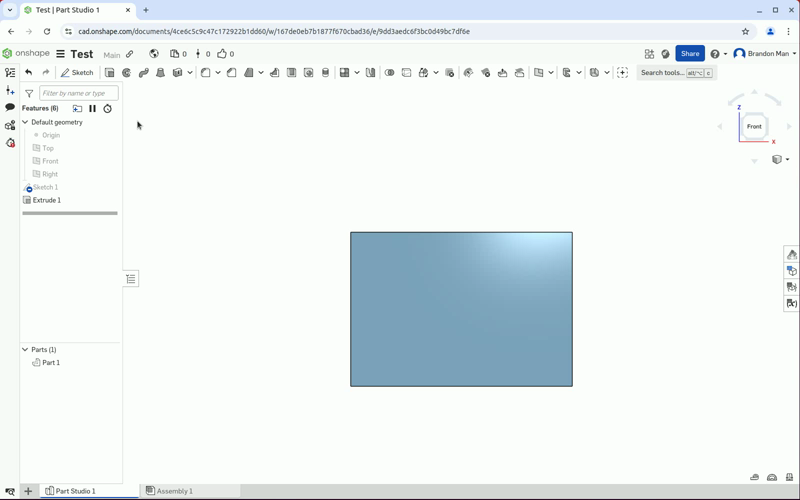
key(shift+h)
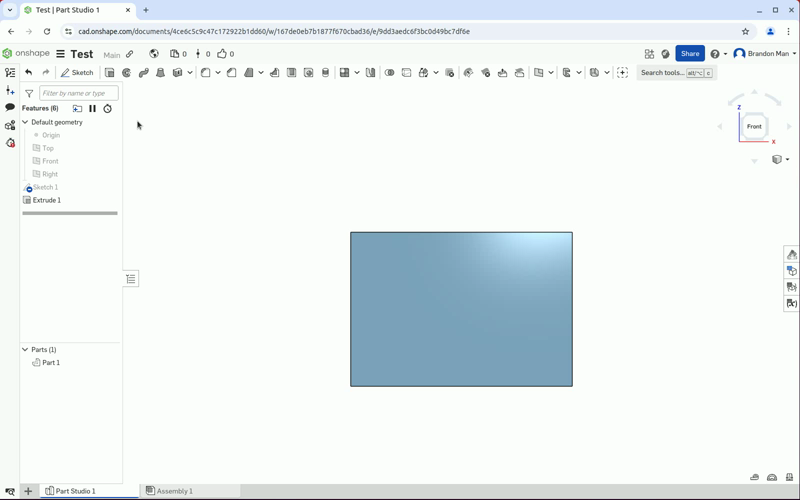
mouse_move(73, 189)
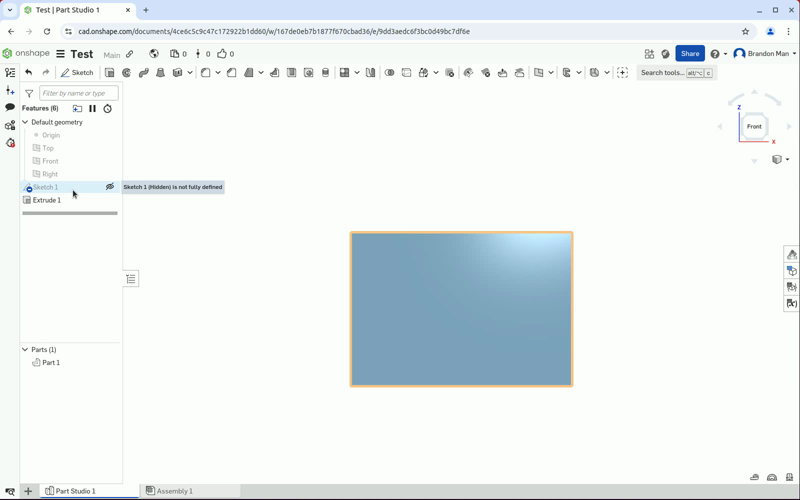
click(73, 189)
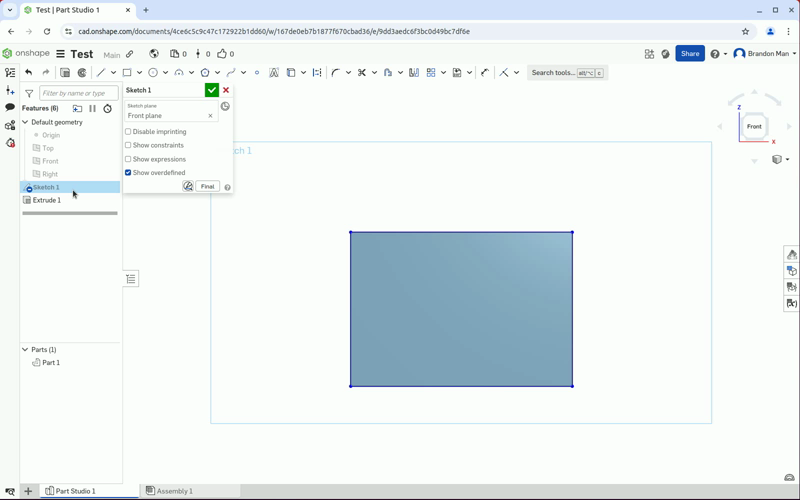
mouse_move(229, 92)
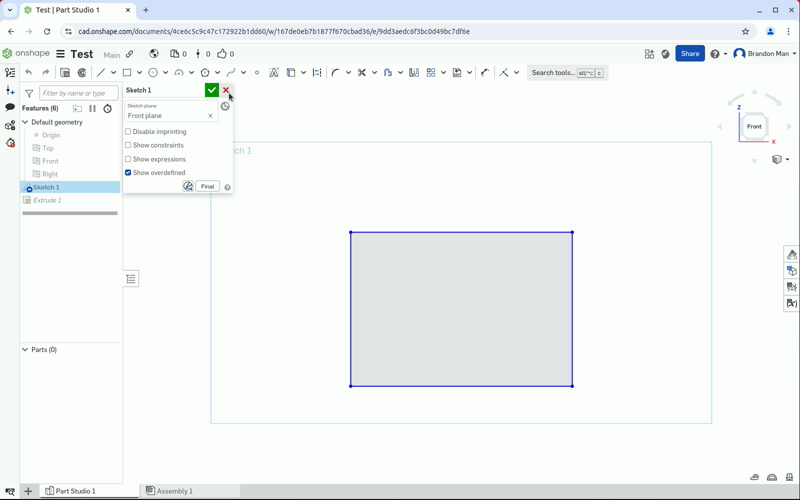
click(229, 92)
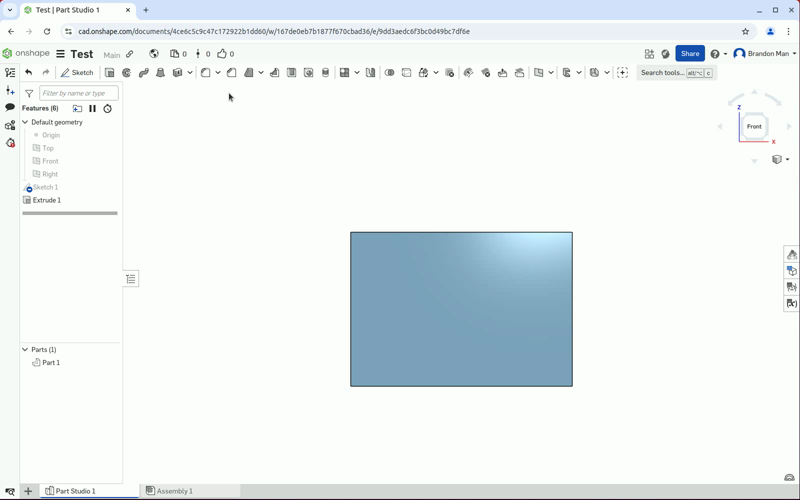
mouse_move(541, 75)
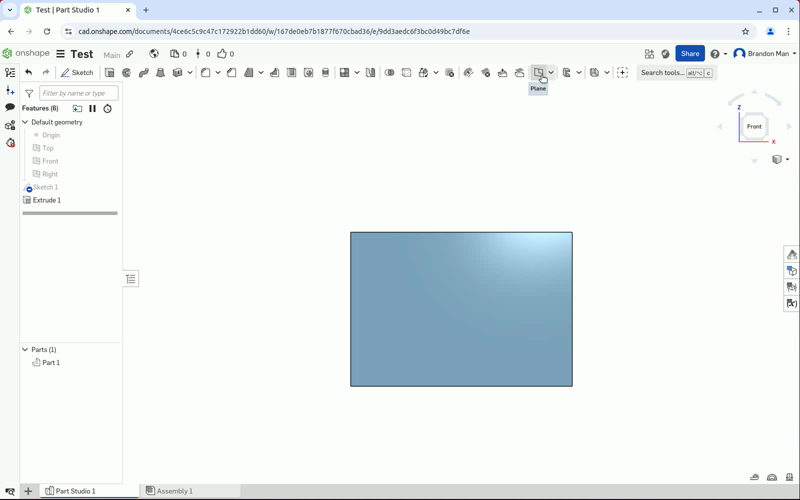
click(541, 75)
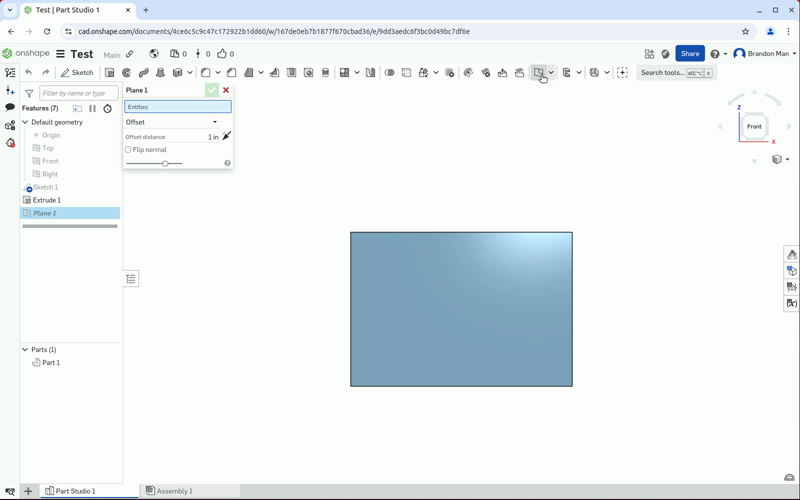
mouse_move(73, 163)
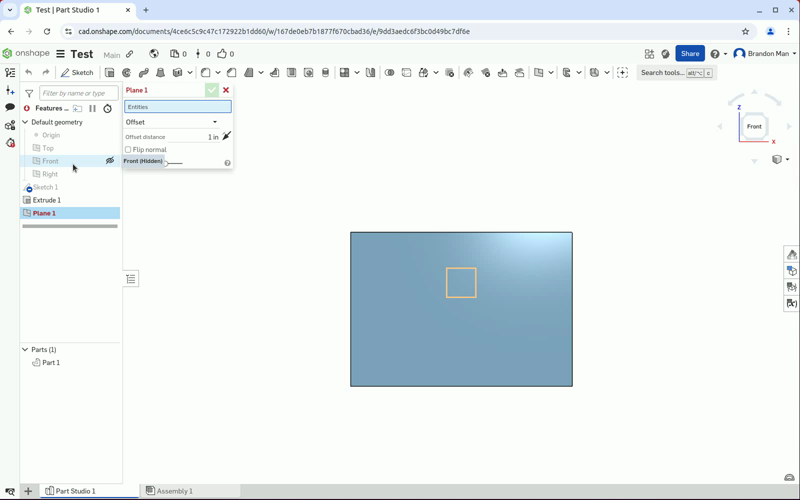
click(73, 163)
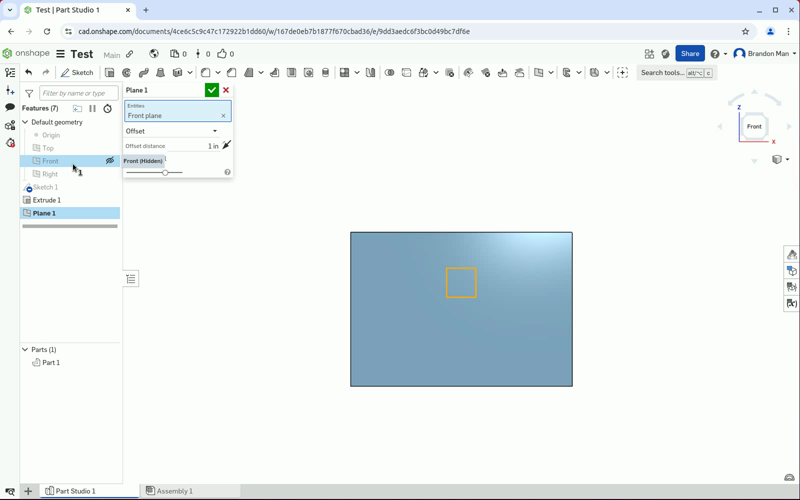
key(tab, 2)
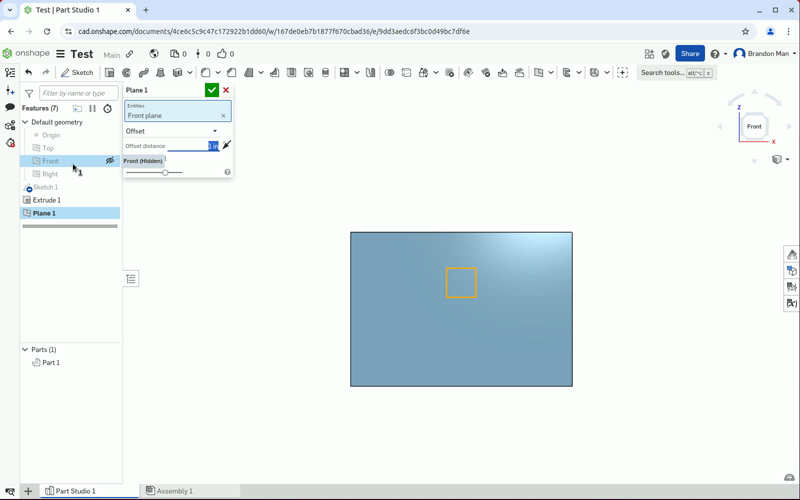
text(13.002)
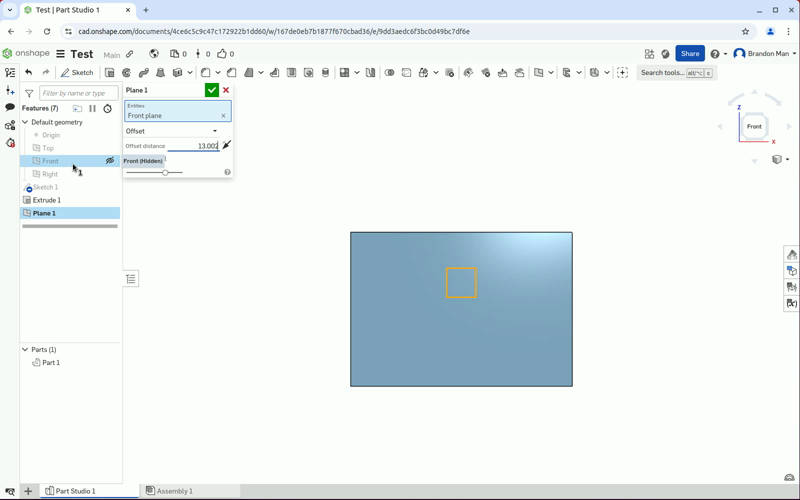
key(enter, 2)
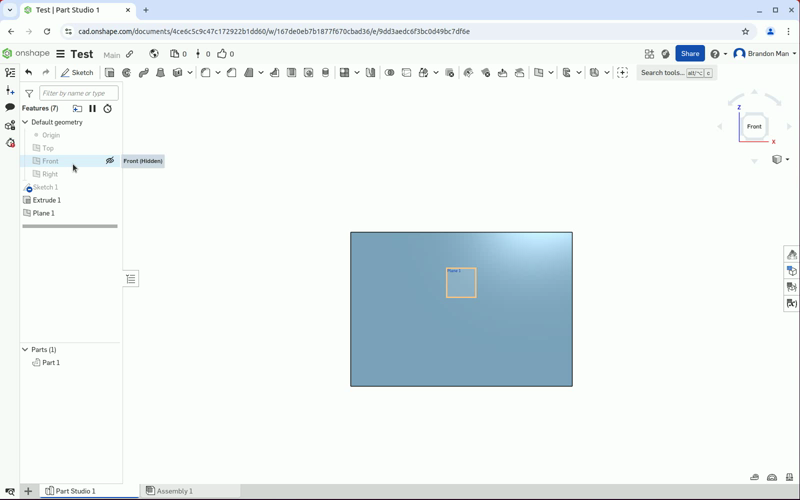
key(shift+s)
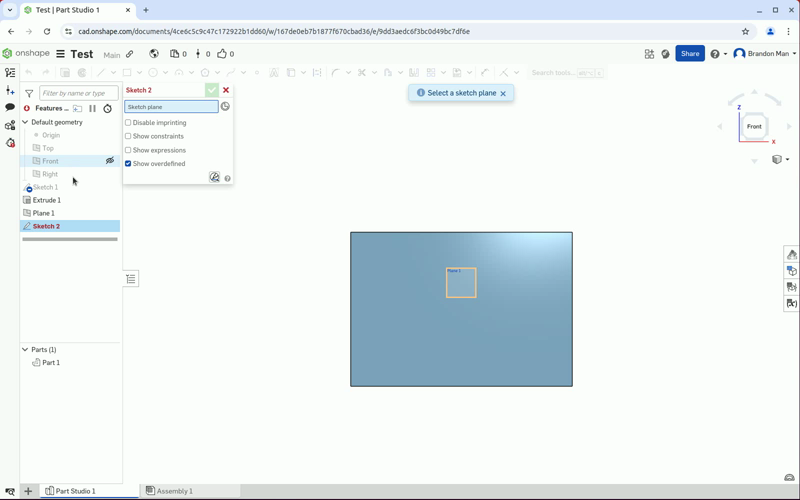
mouse_move(73, 215)
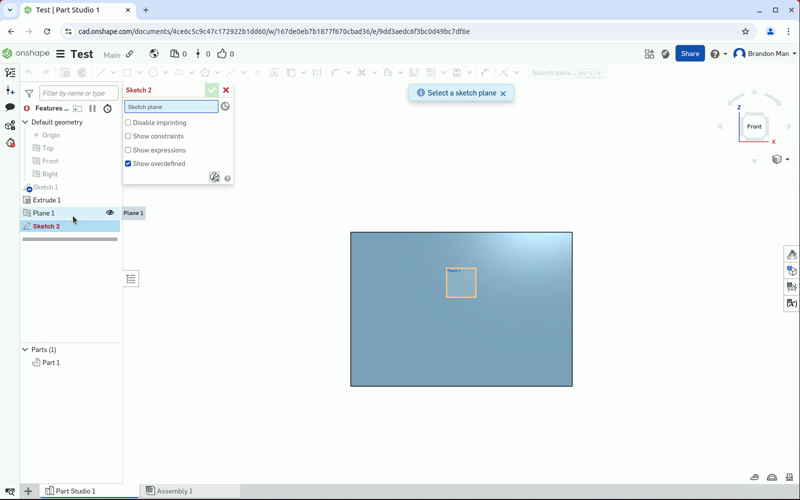
click(73, 215)
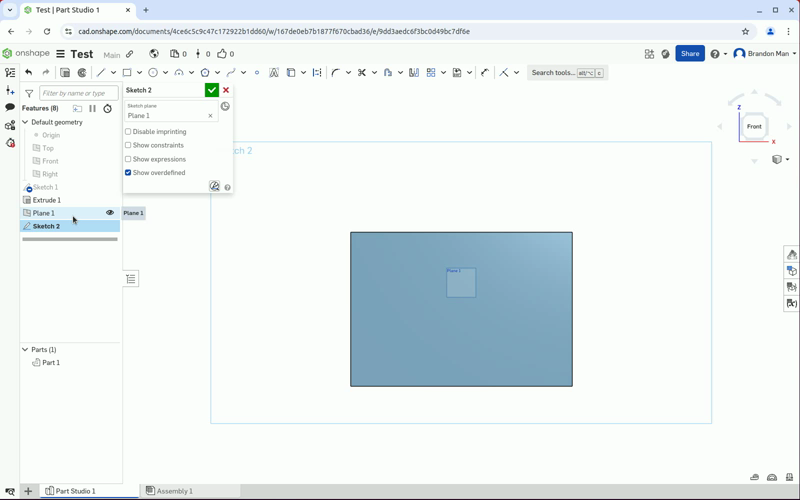
mouse_move(73, 352)
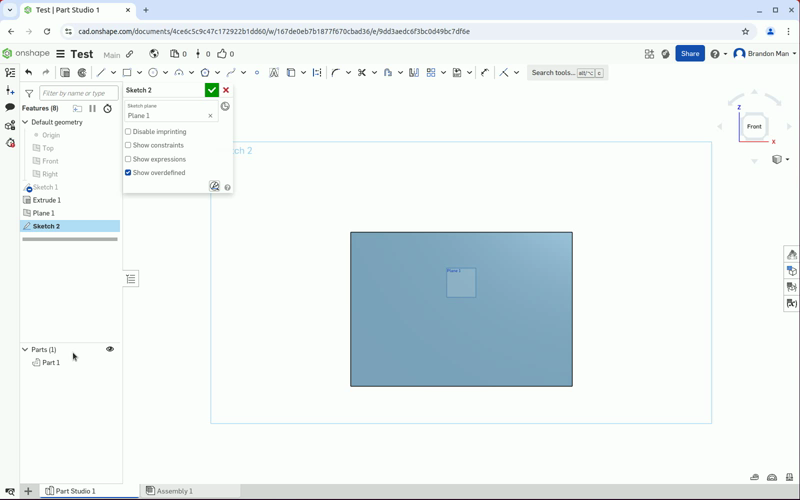
key(y)
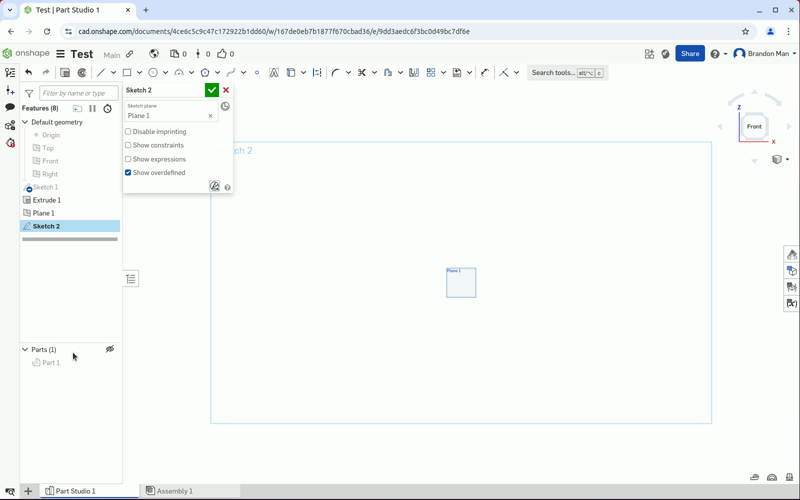
key(l)
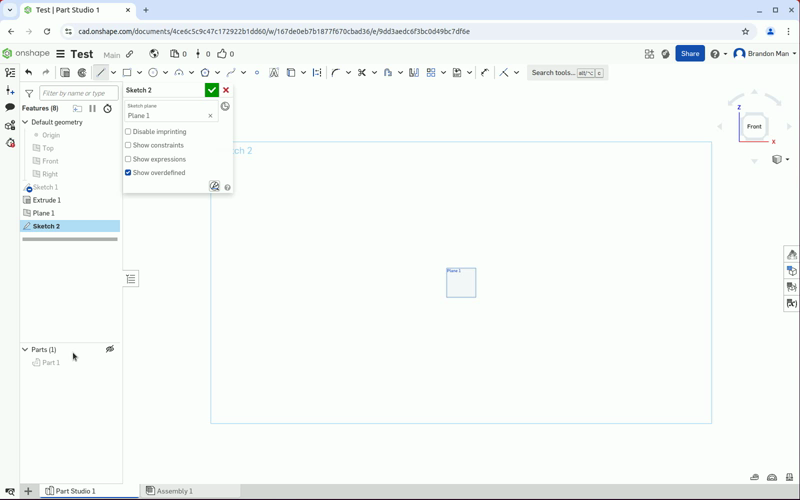
key_down(shift)
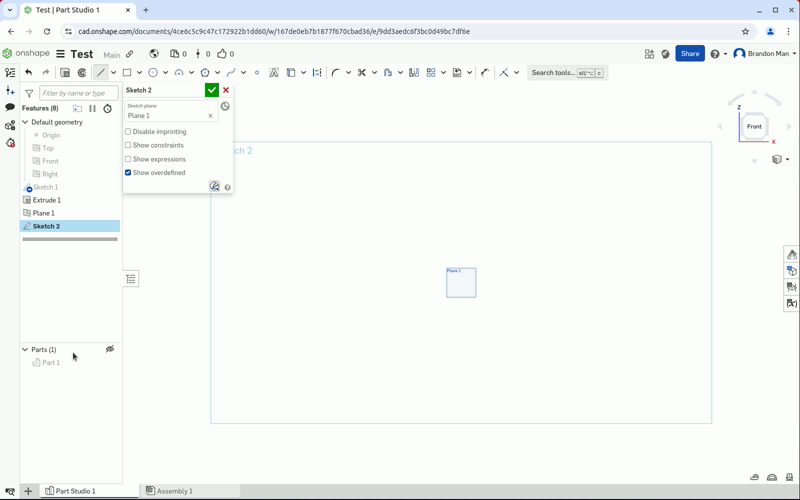
mouse_move(350, 386)
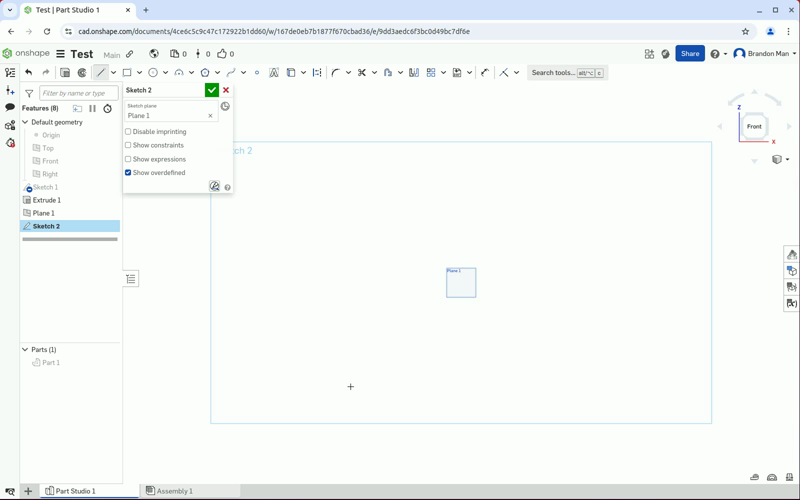
click(350, 386)
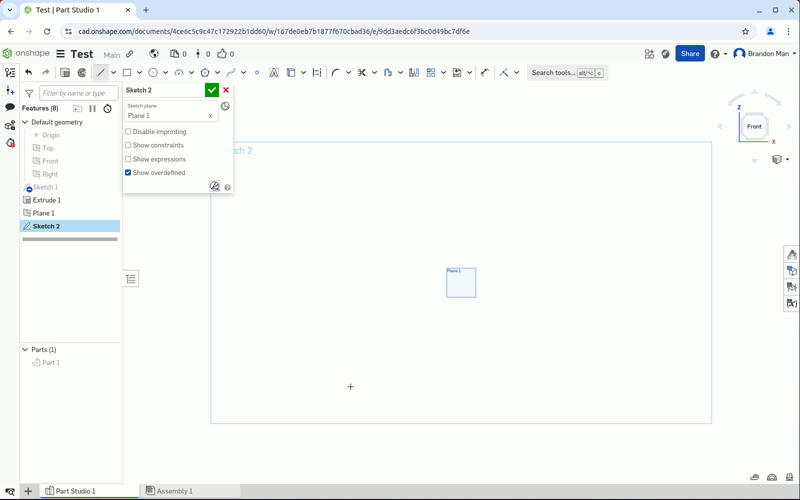
key_up(shift)
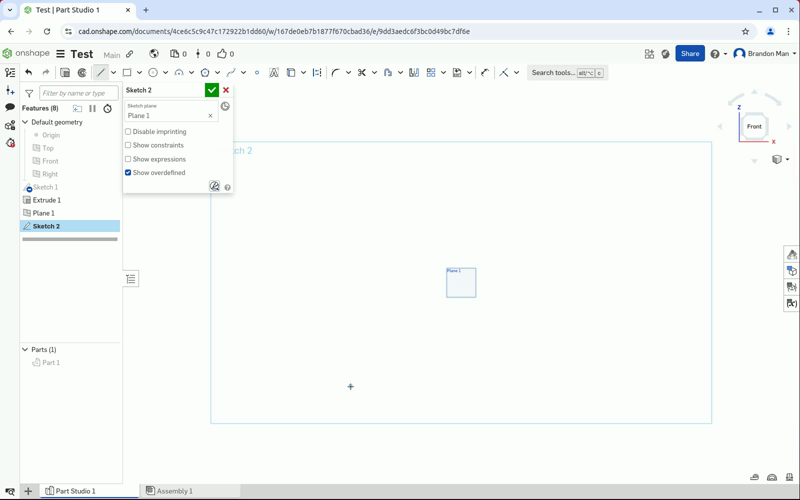
key_down(shift)
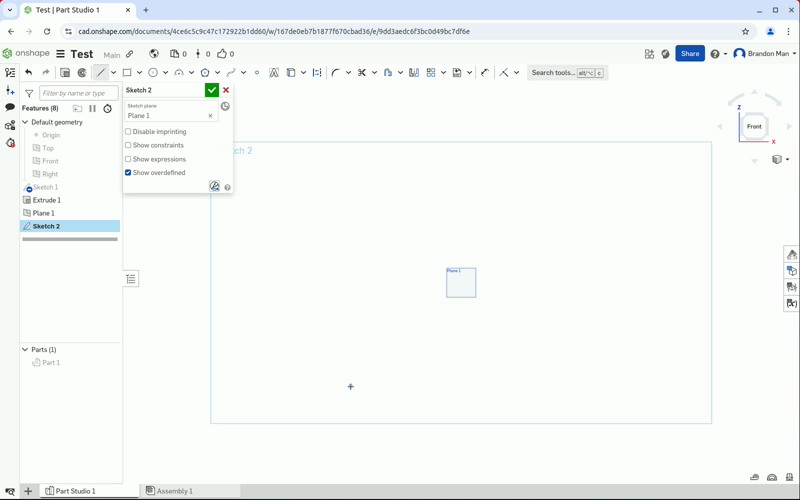
mouse_move(472, 386)
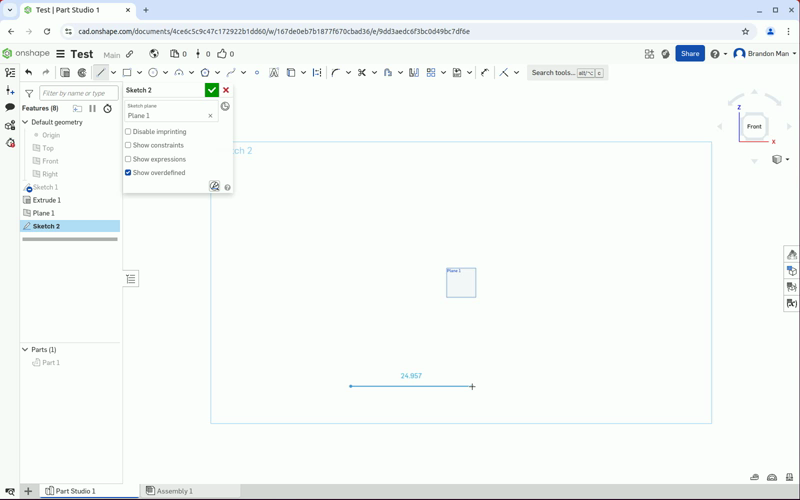
click(472, 386)
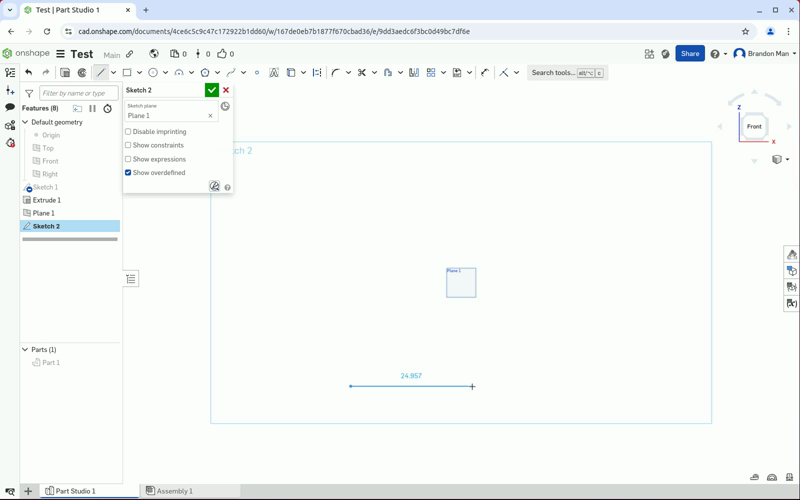
key_up(shift)
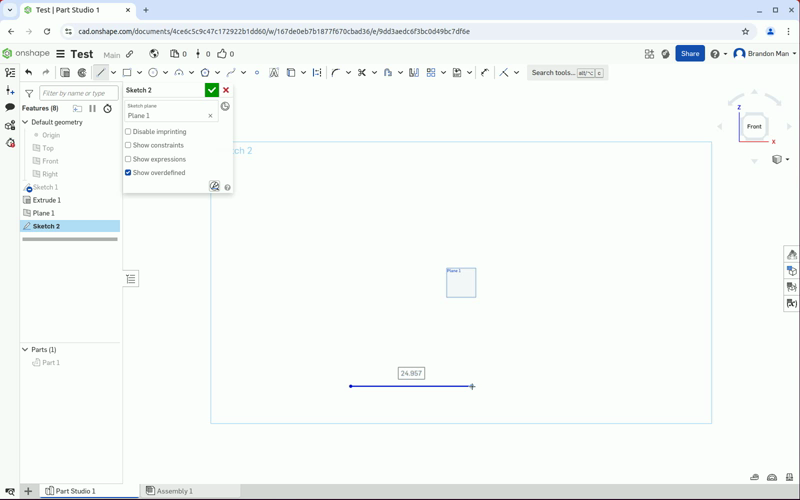
key_down(shift)
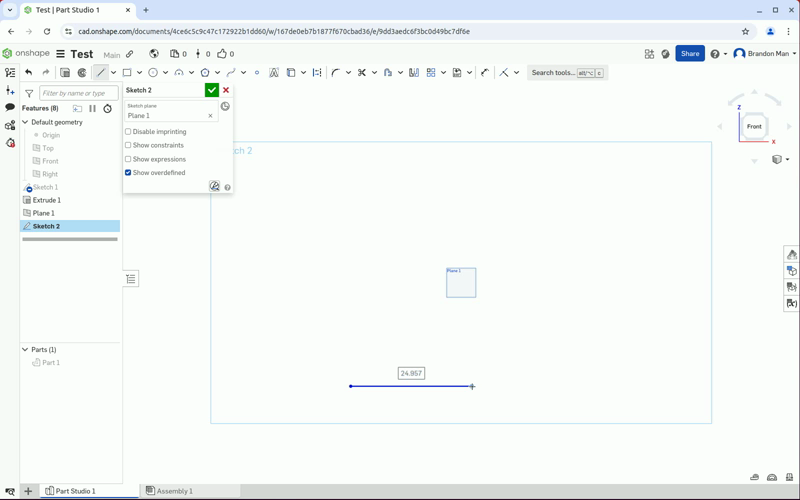
mouse_move(472, 286)
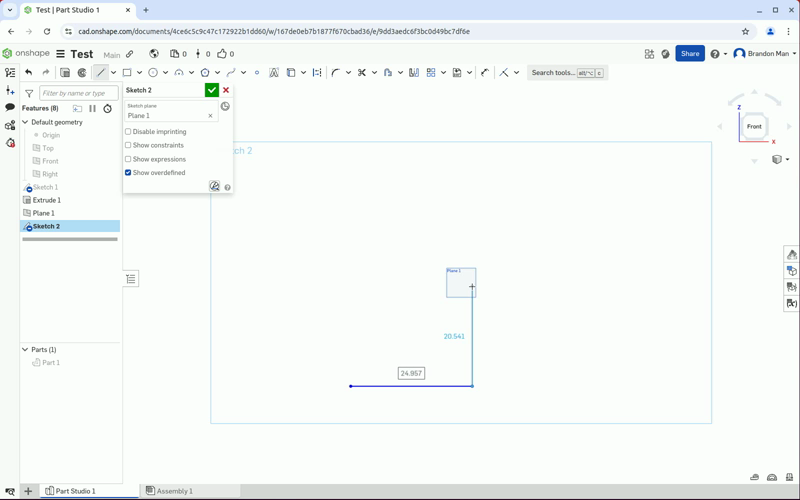
click(472, 286)
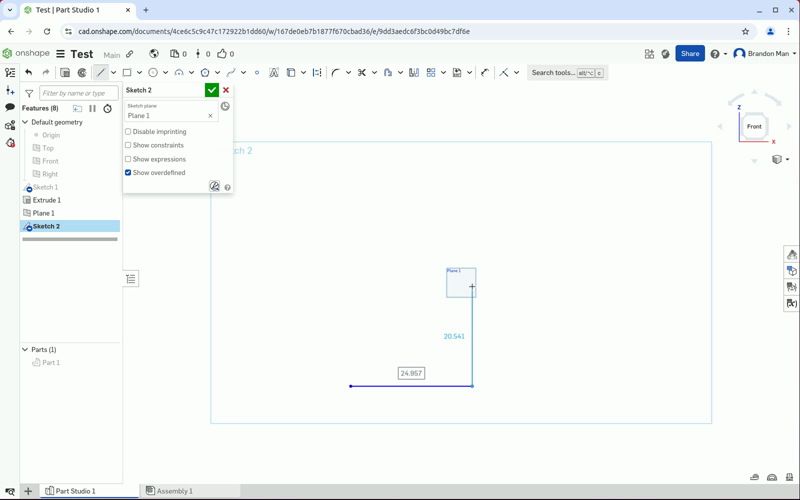
key_up(shift)
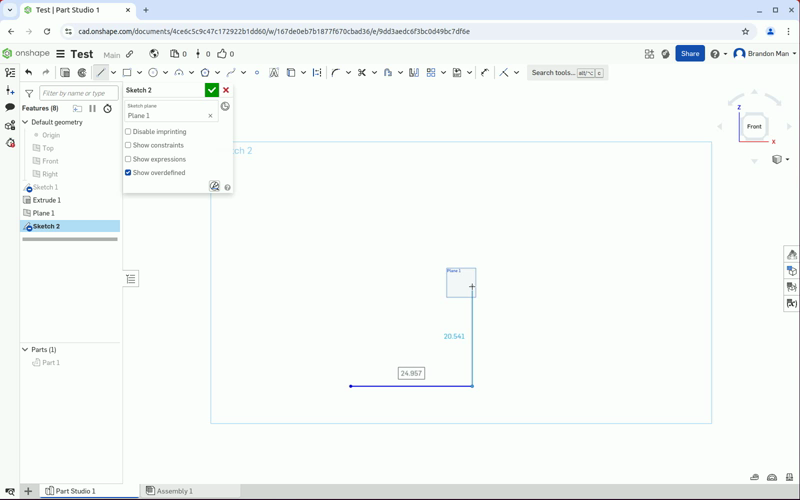
key_down(shift)
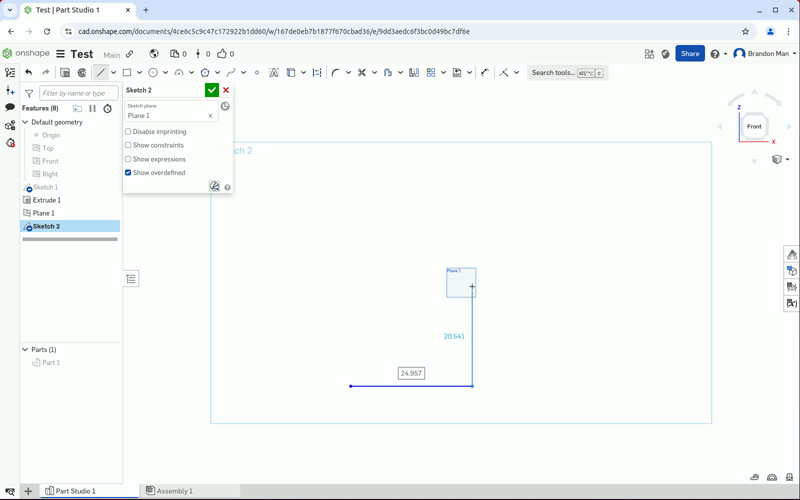
mouse_move(350, 286)
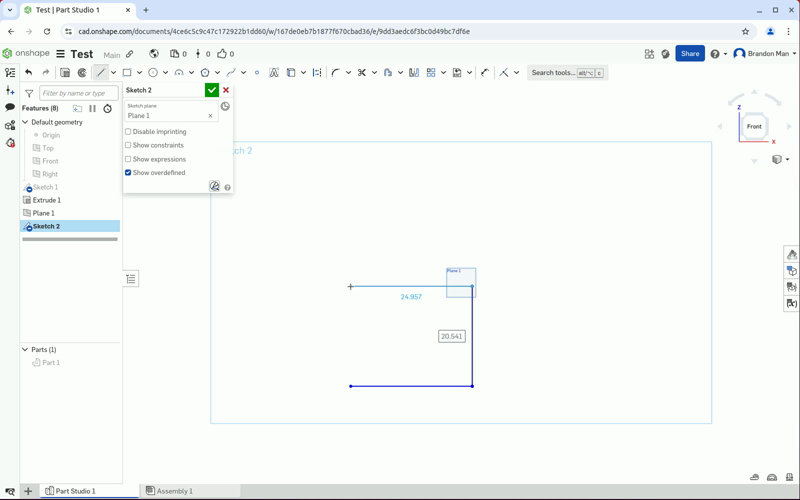
click(350, 286)
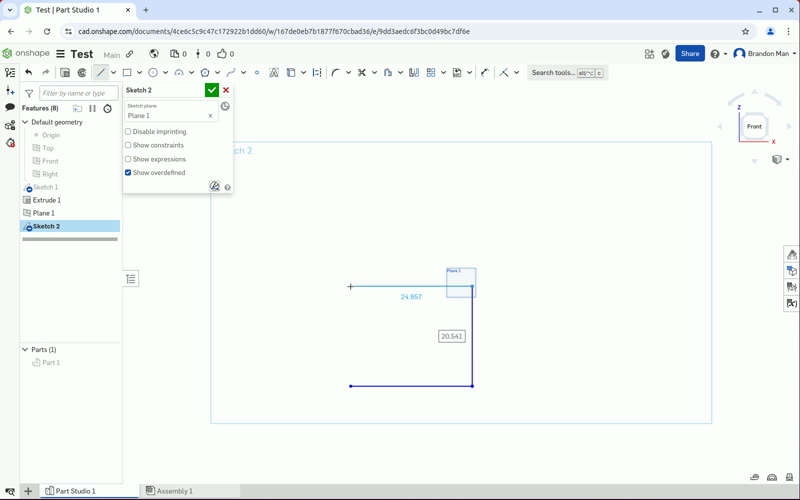
key_up(shift)
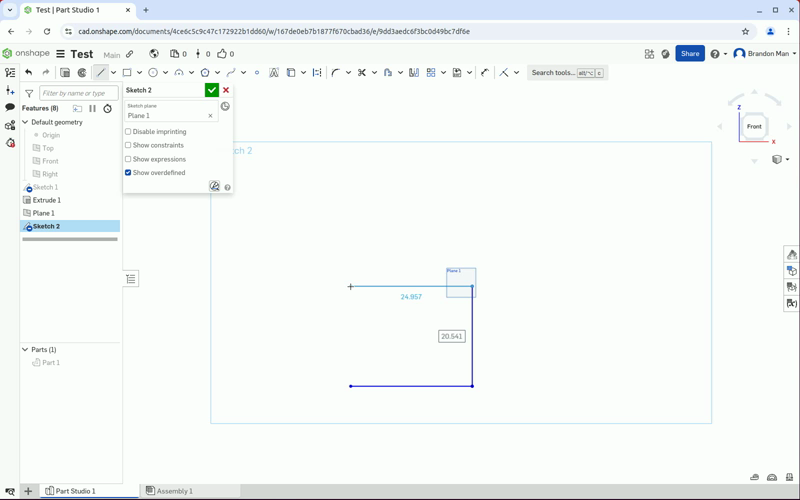
key_down(shift)
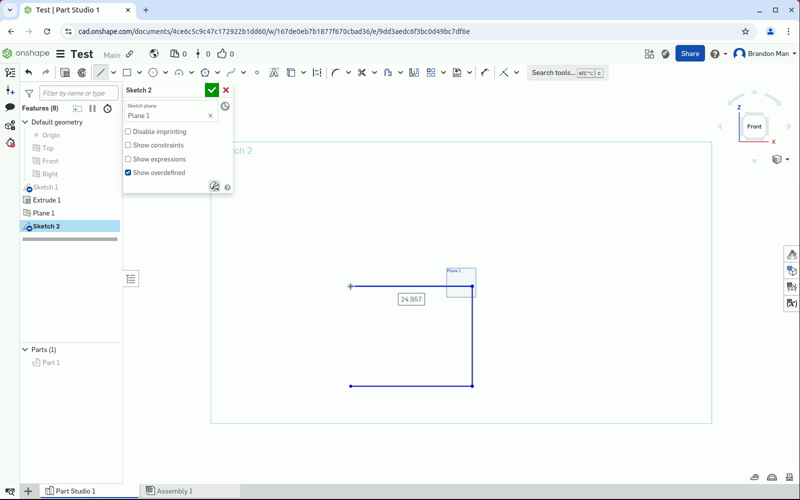
mouse_move(350, 386)
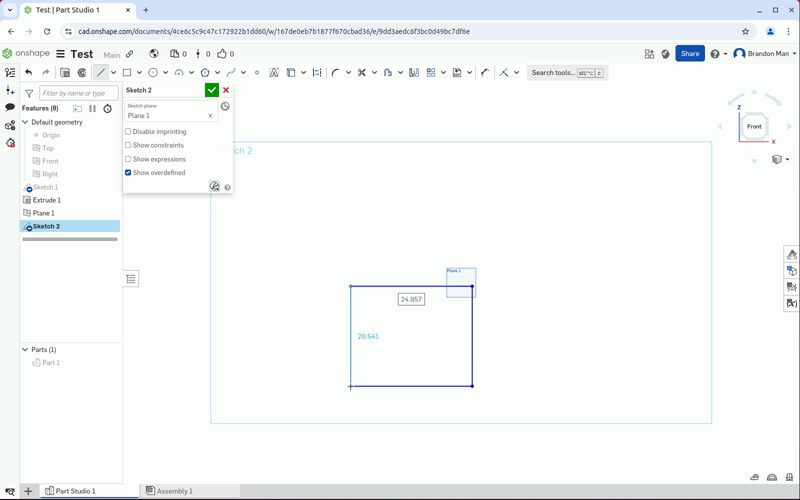
key_up(shift)
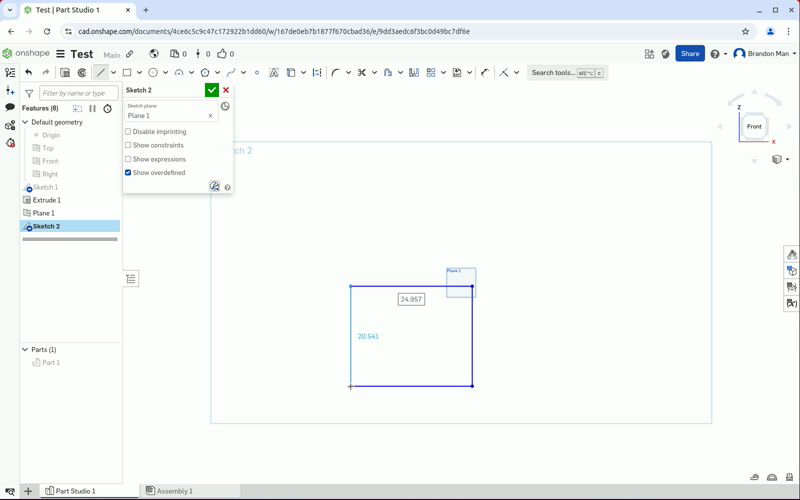
click(350, 386)
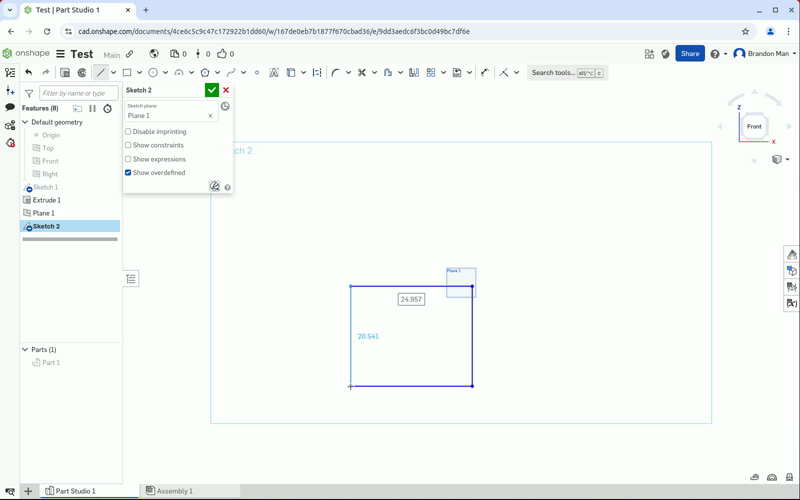
key(esc)
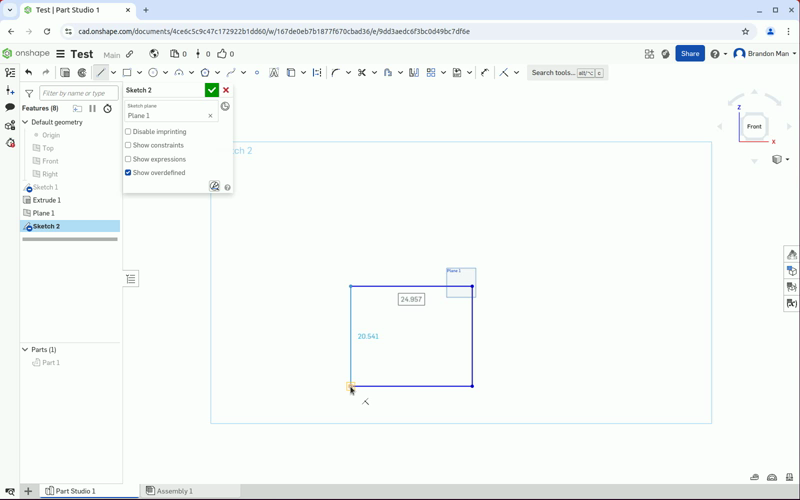
mouse_move(432, 342)
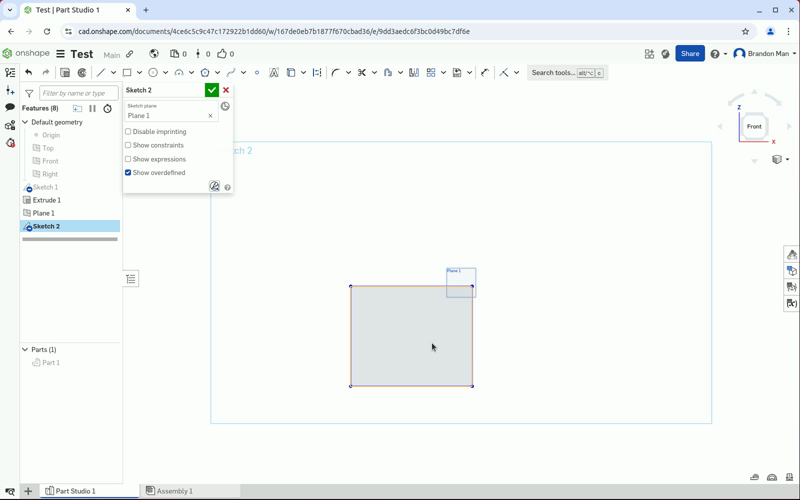
click(432, 342)
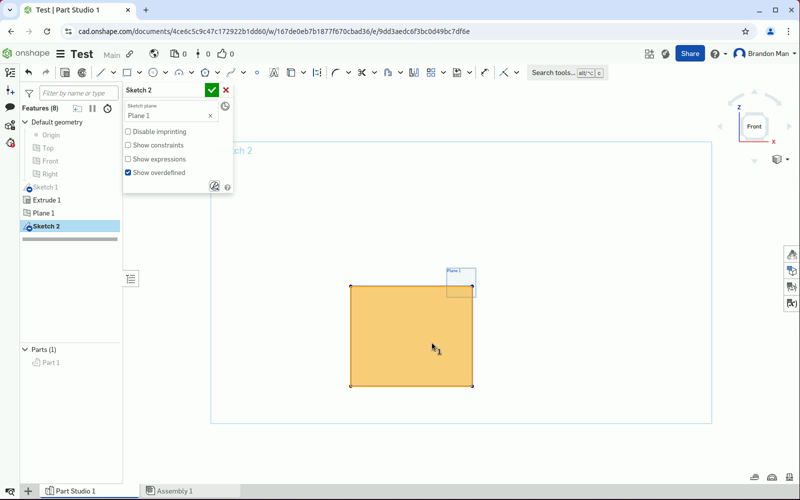
mouse_move(73, 352)
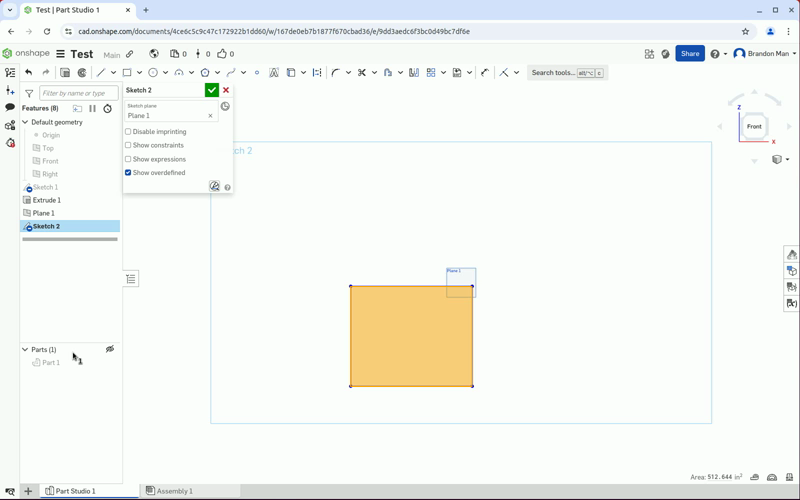
key(shift+y)
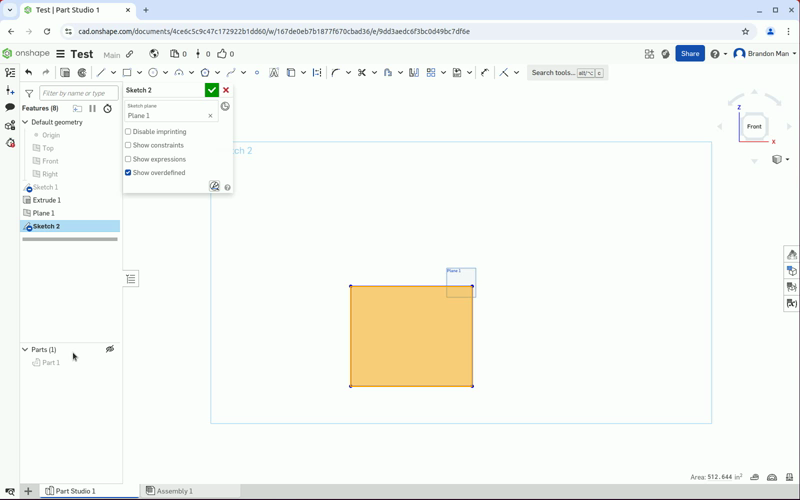
key(shift+e)
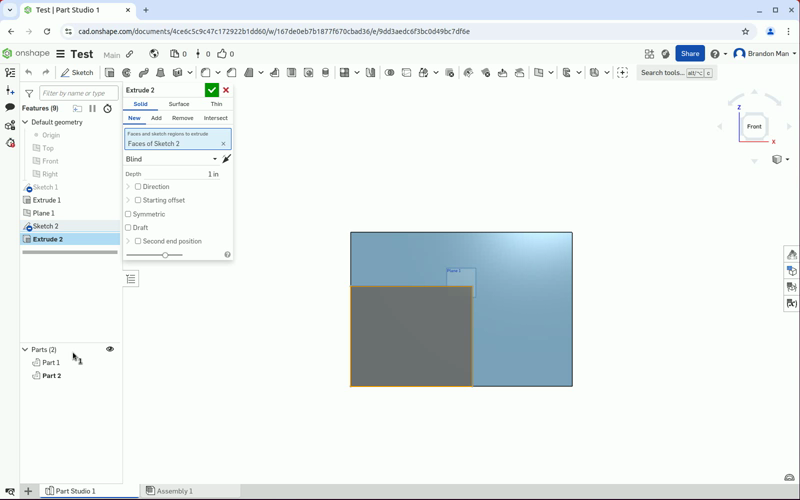
mouse_move(143, 106)
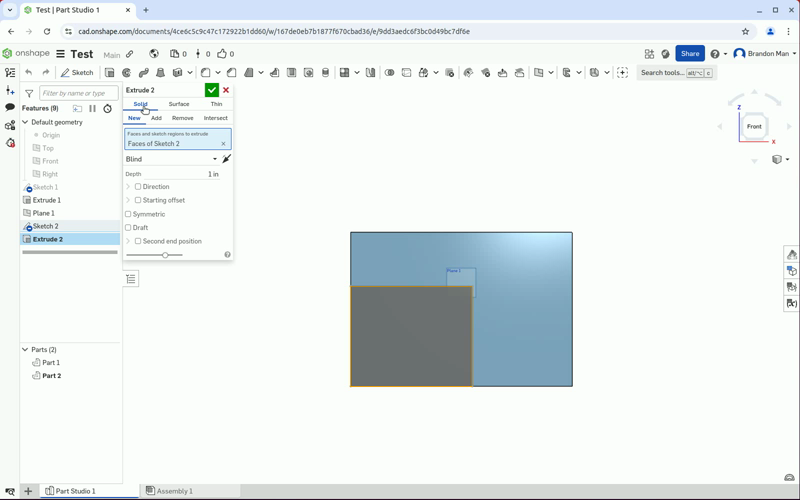
click(143, 106)
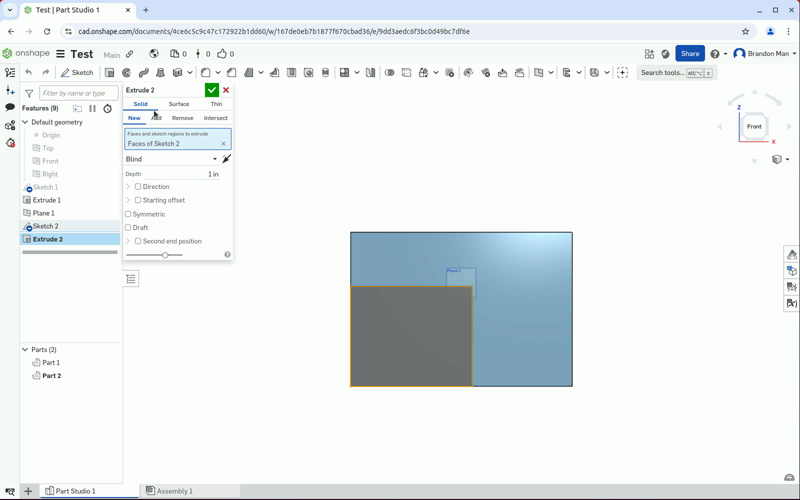
mouse_move(186, 120)
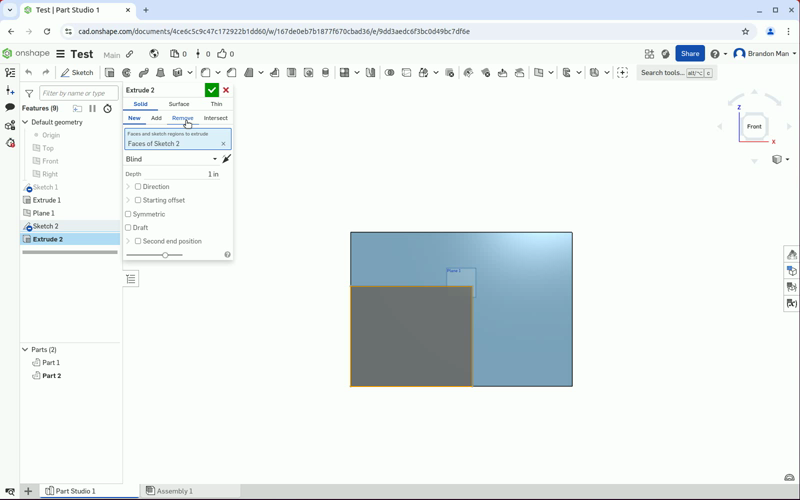
click(186, 120)
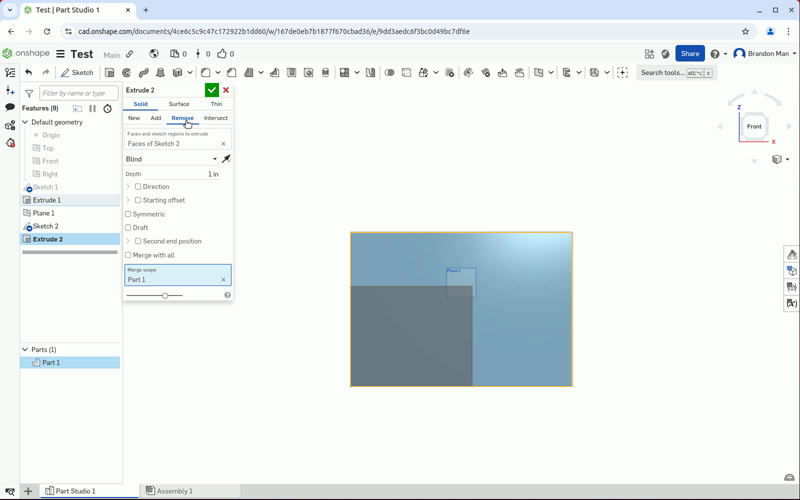
key(tab, 4)
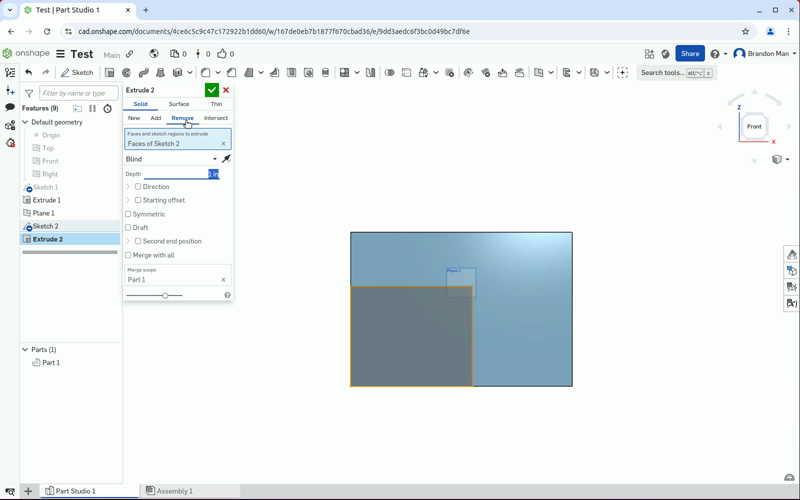
text(6.499)
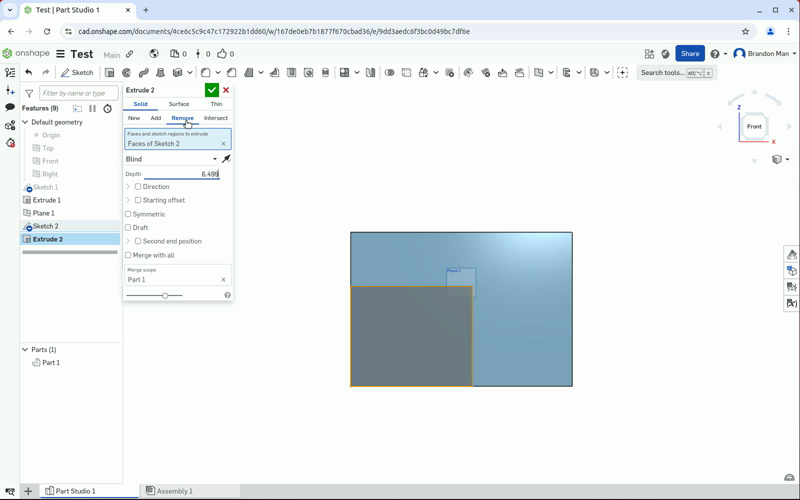
key(tab, 6)
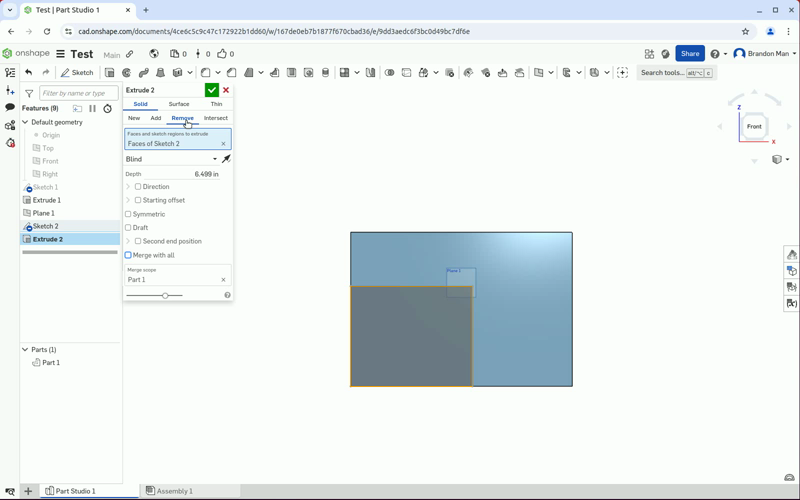
key(space)
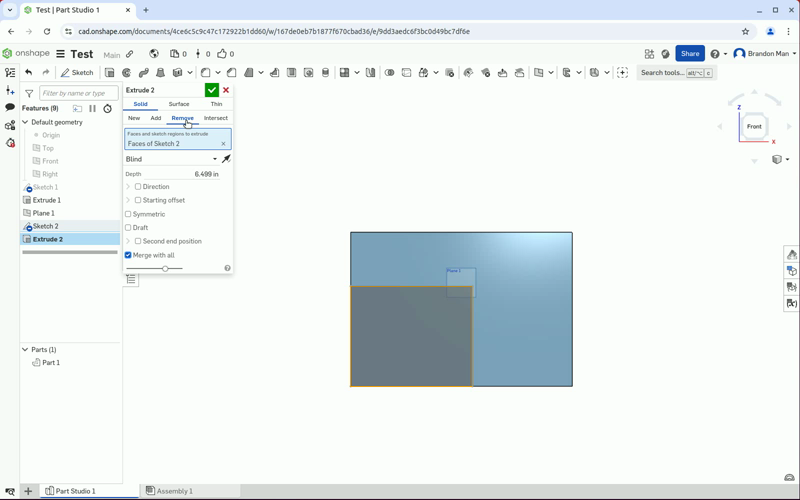
key(enter)
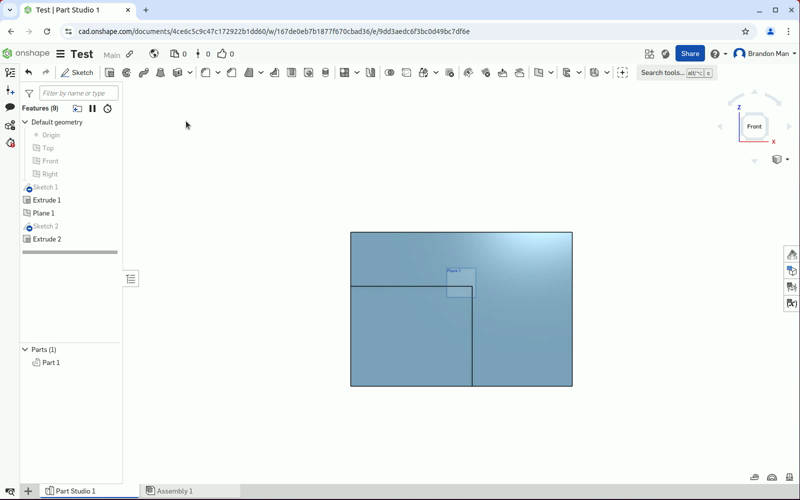
key(shift+h)
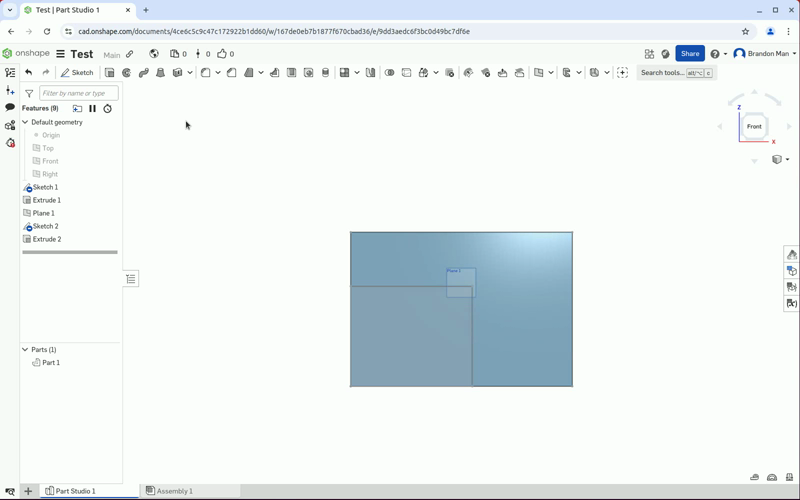
key(shift+h)
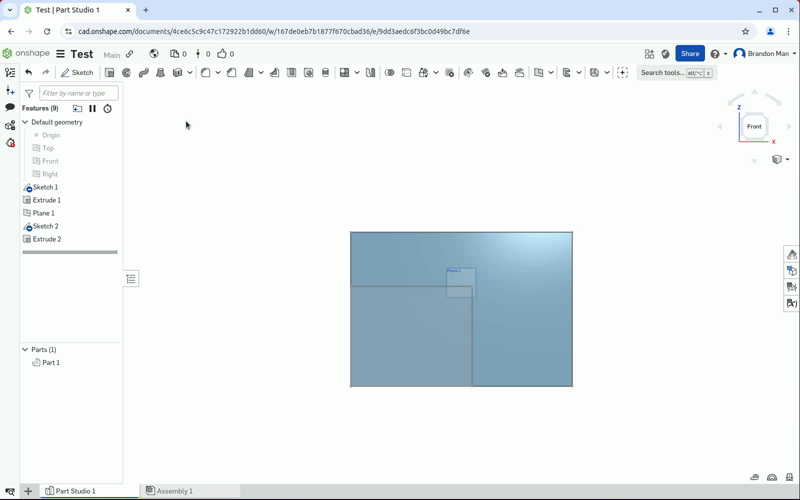
key(shift+7)
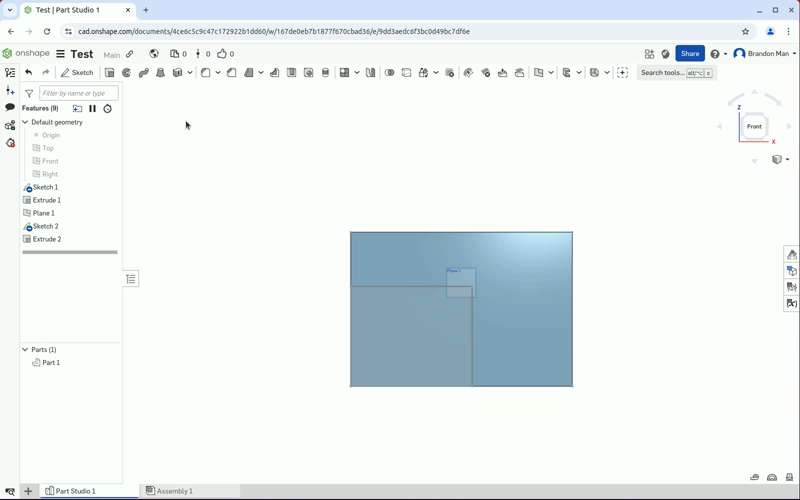
key(left, 2)
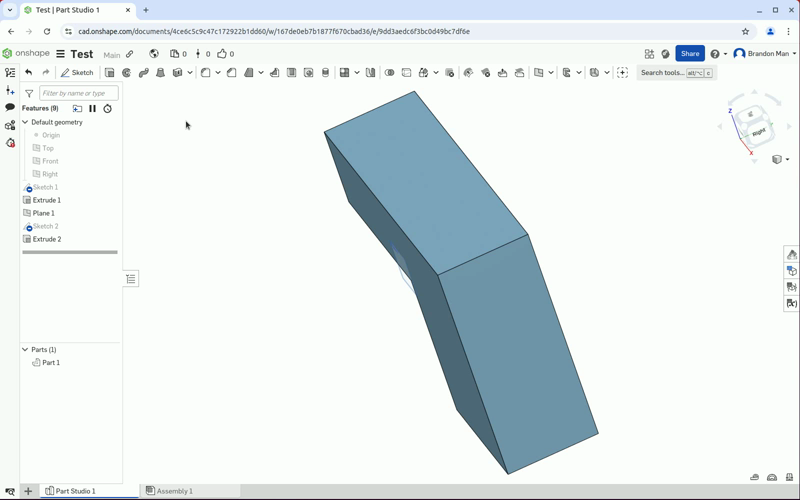
key(down, 2)
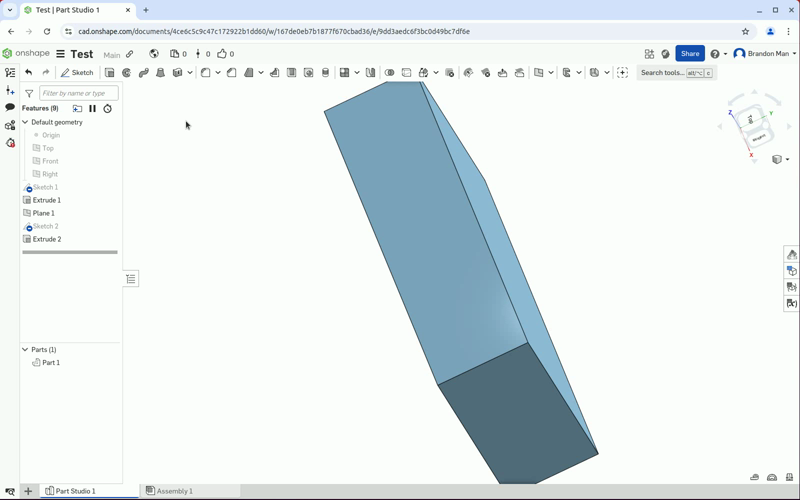
key(up, 2)
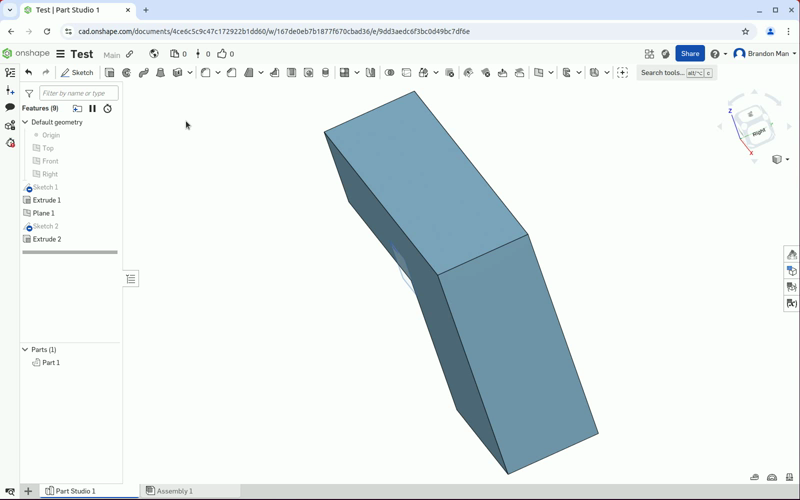
key(right, 2)
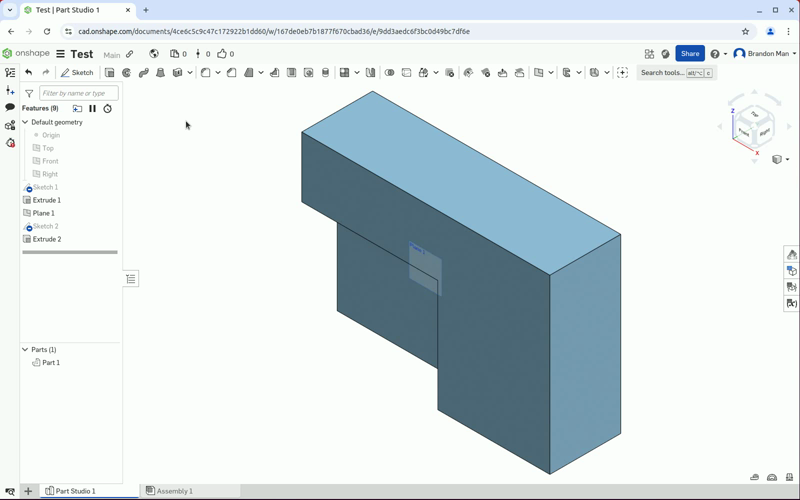
mouse_move(73, 189)
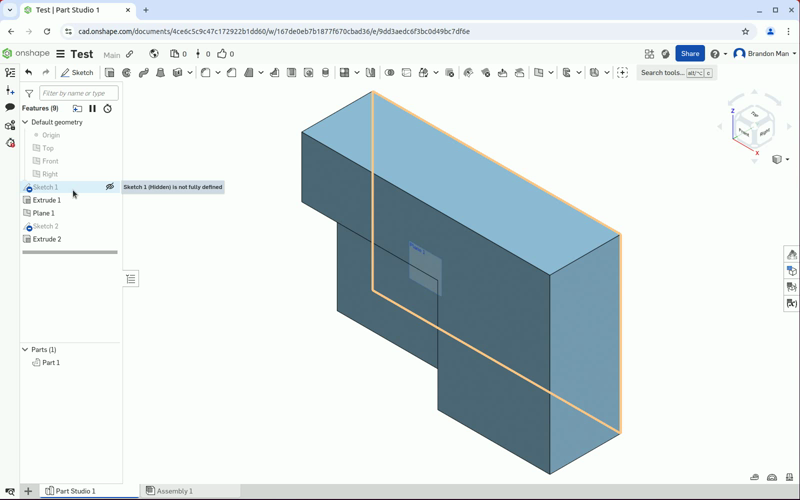
click(73, 189)